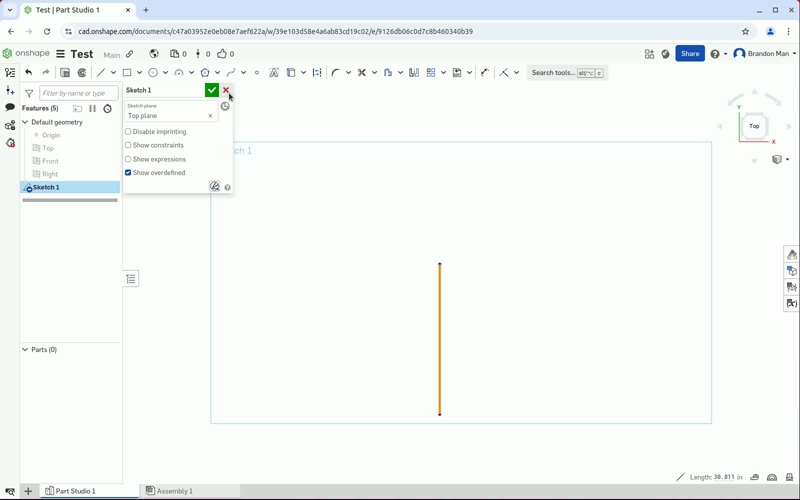
key(shift+h)
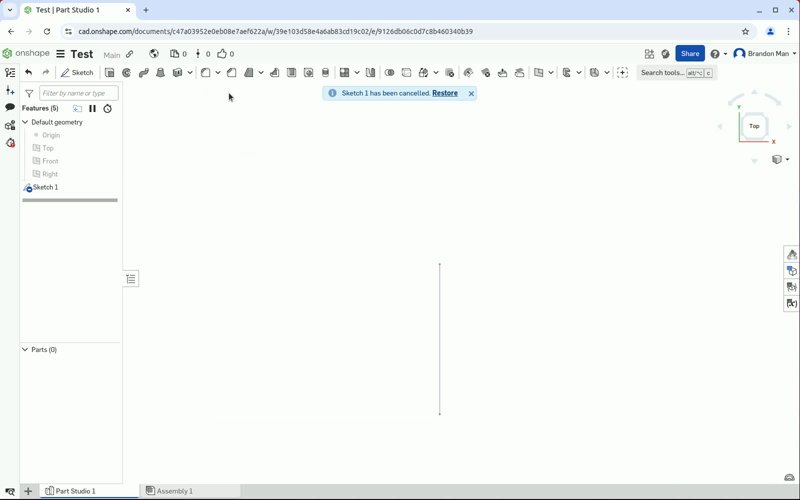
key(shift+s)
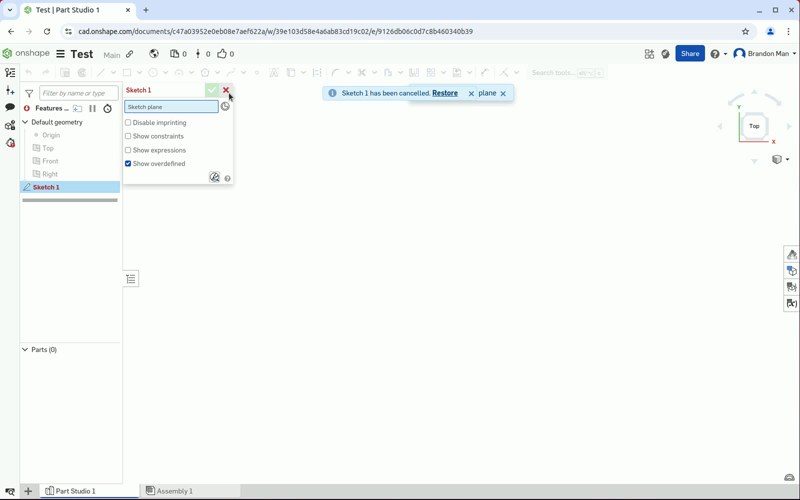
mouse_move(73, 150)
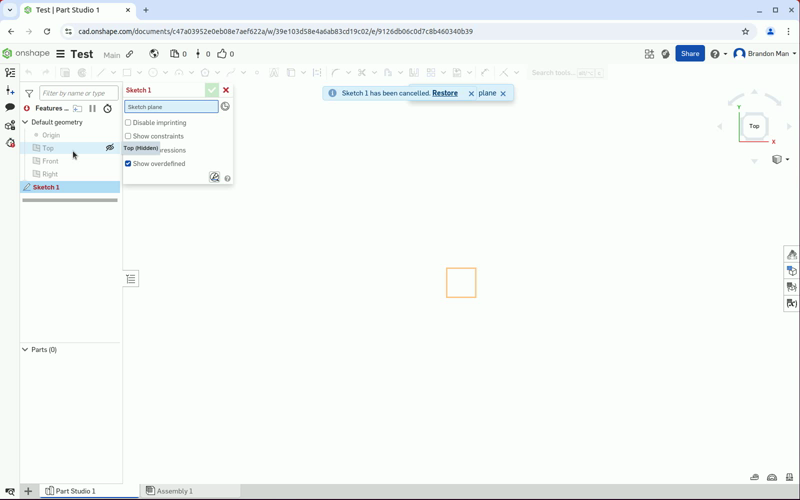
click(73, 150)
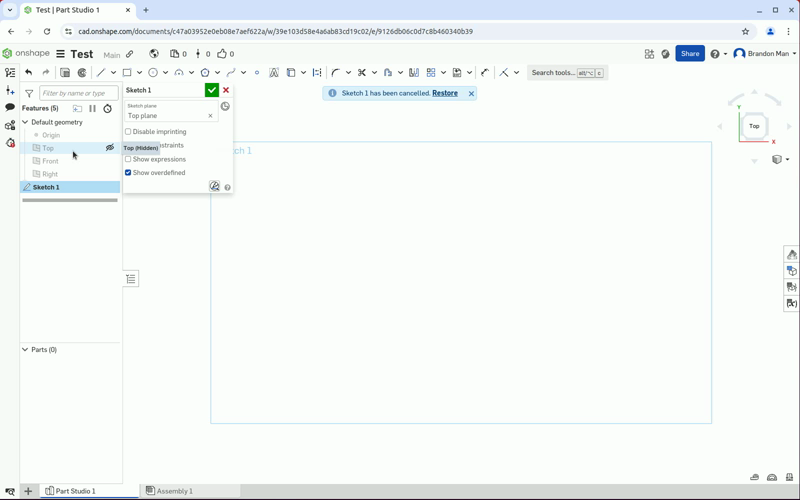
mouse_move(73, 352)
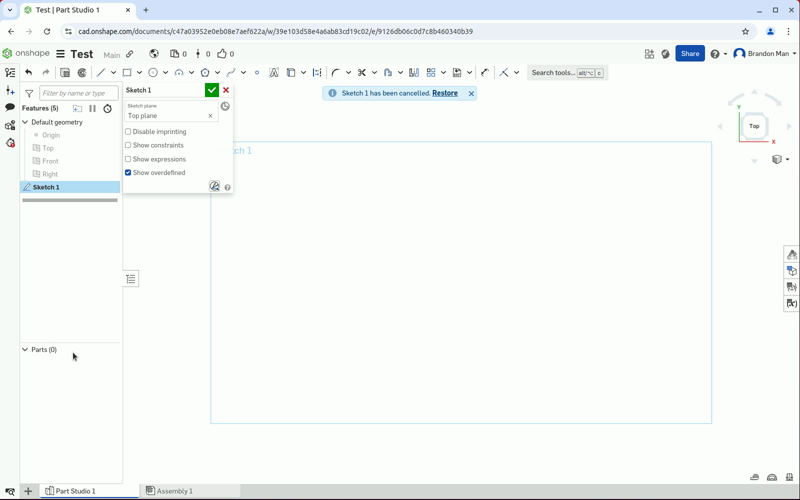
key(y)
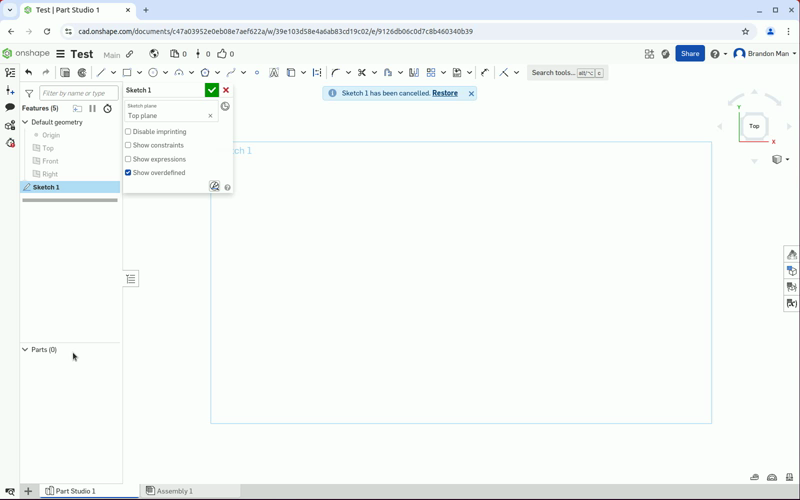
key(c)
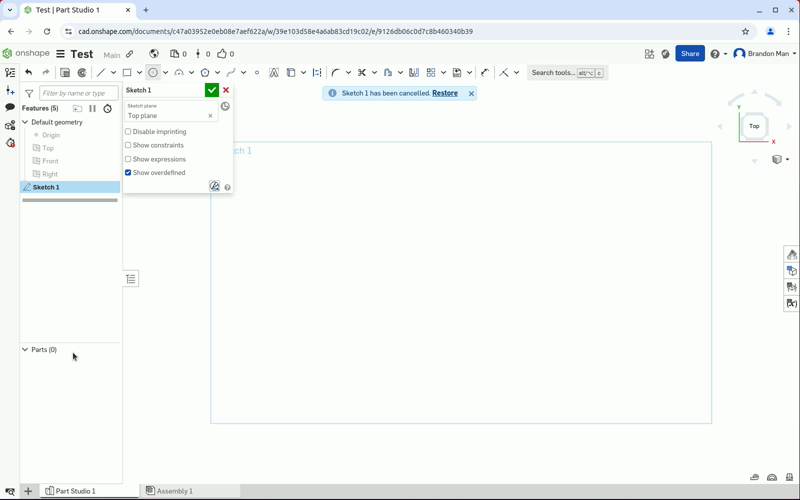
key_down(shift)
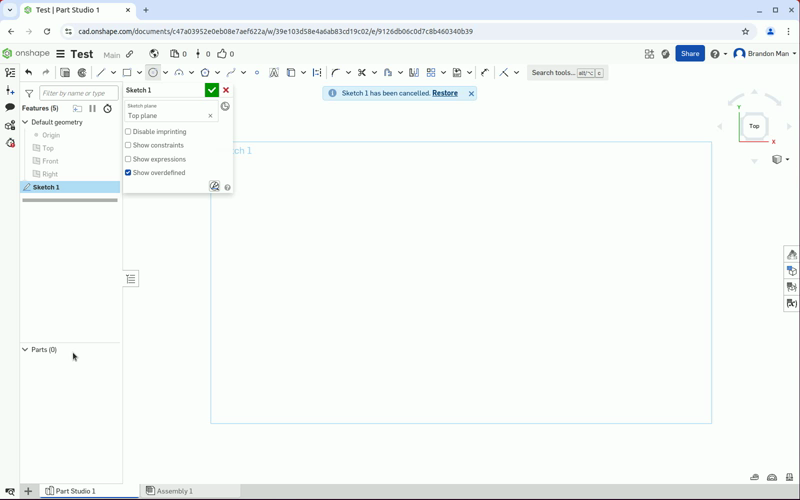
mouse_move(461, 282)
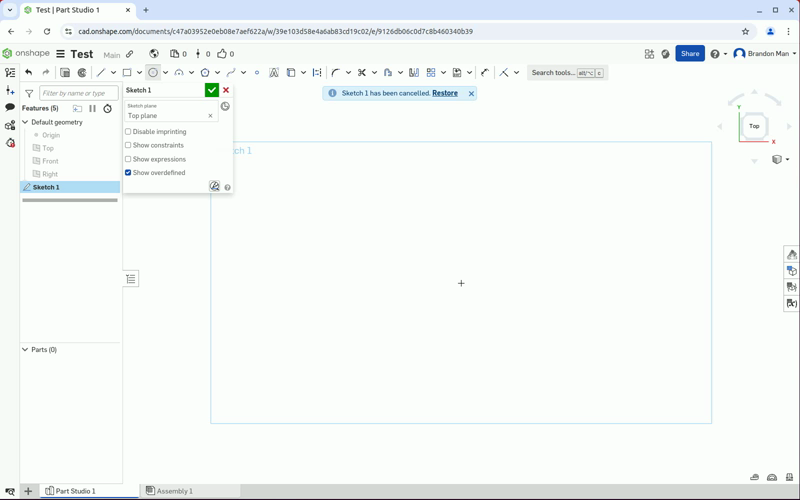
click(461, 282)
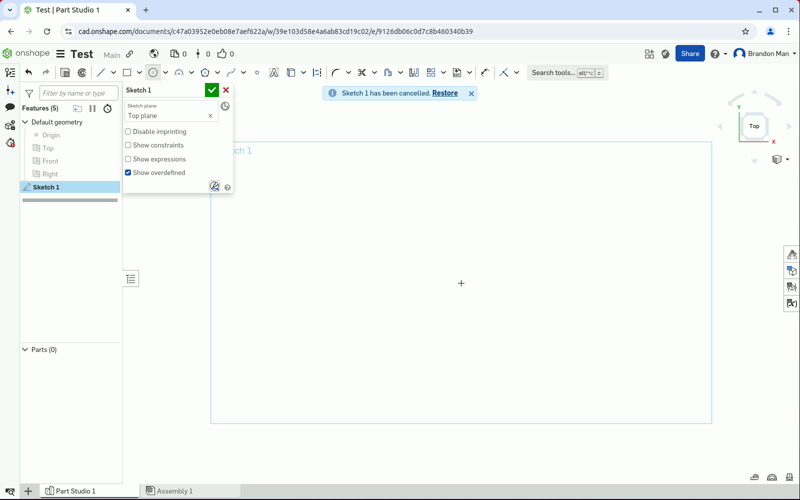
key_up(shift)
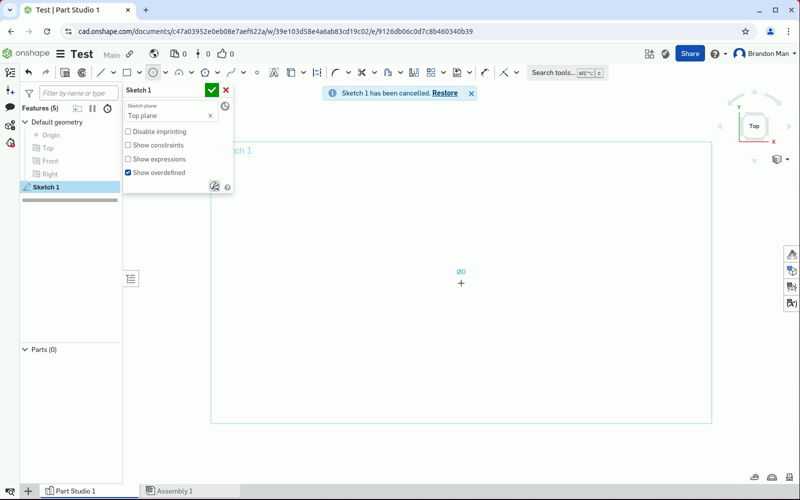
mouse_move(463, 282)
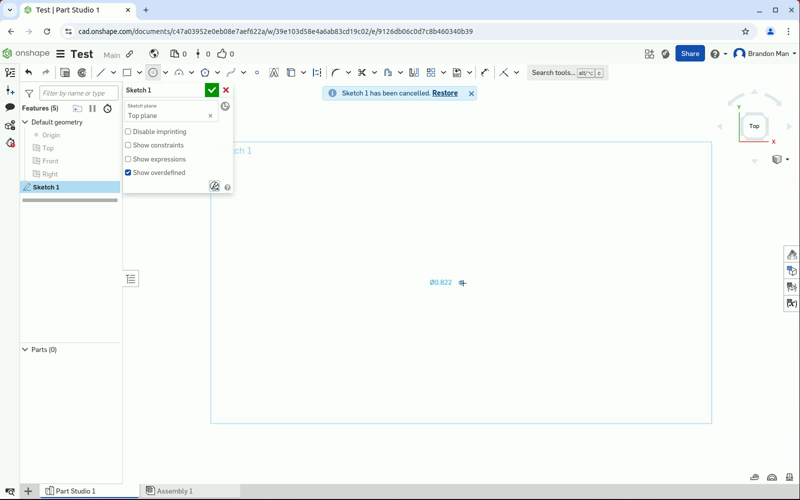
scroll(6)
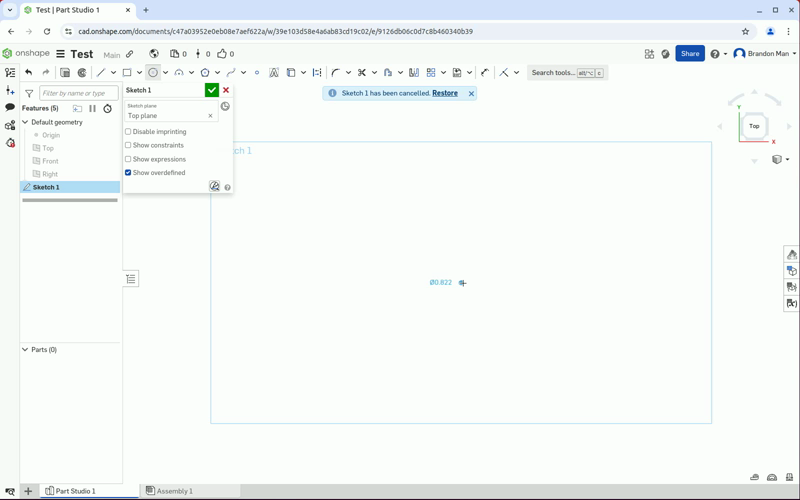
scroll(6)
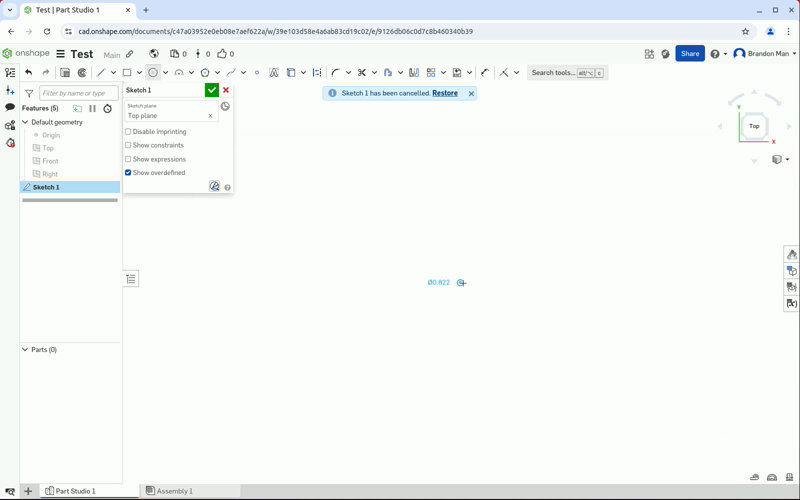
scroll(6)
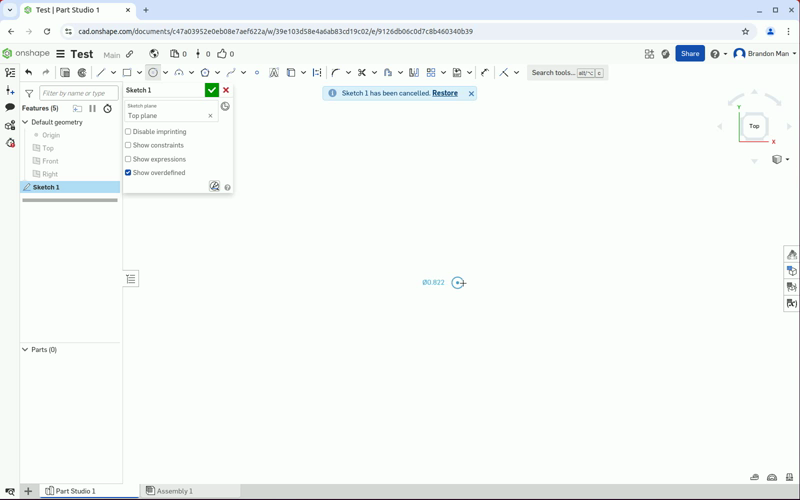
scroll(6)
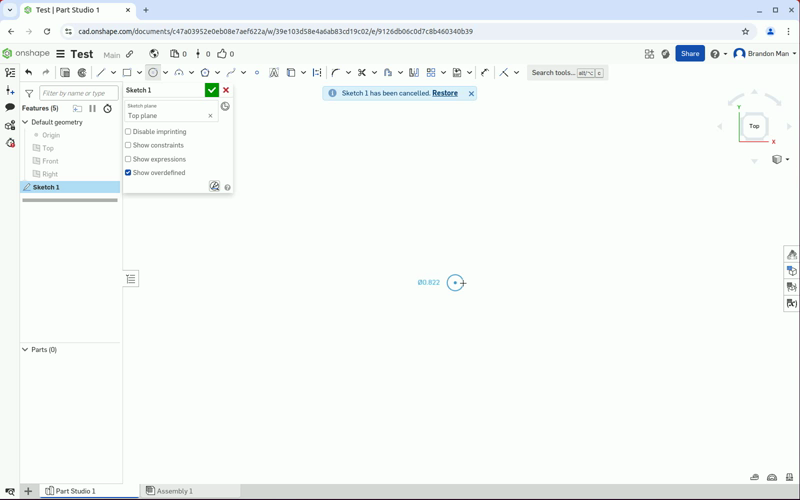
scroll(6)
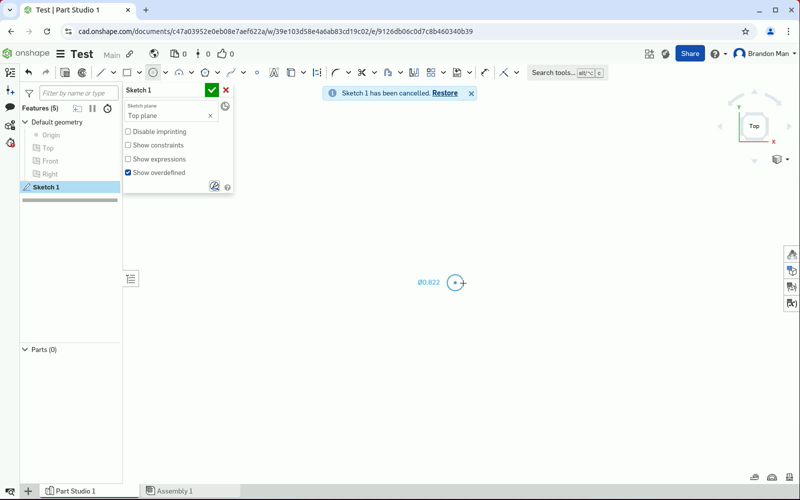
scroll(6)
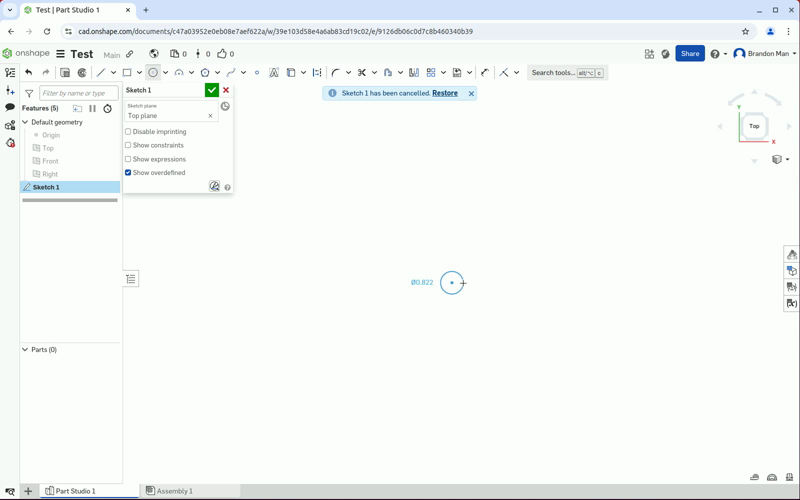
scroll(6)
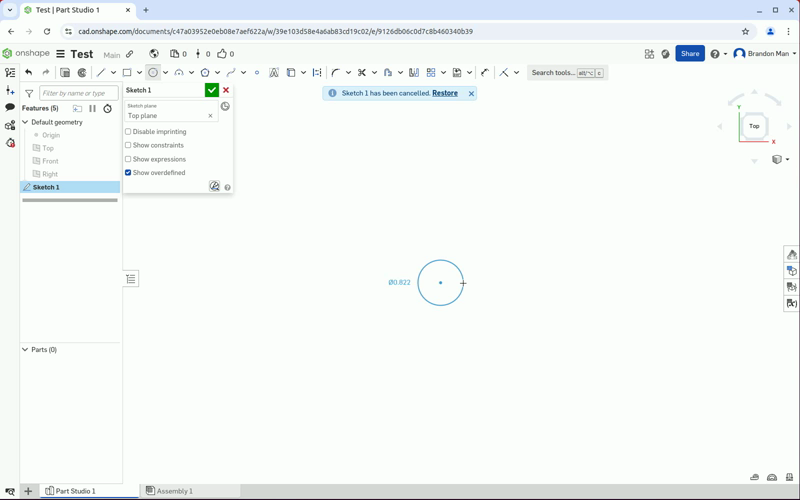
click(463, 282)
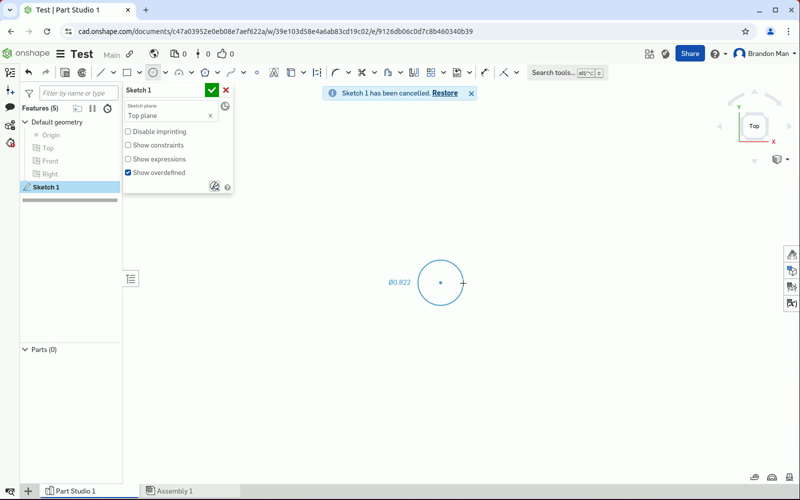
scroll(-6)
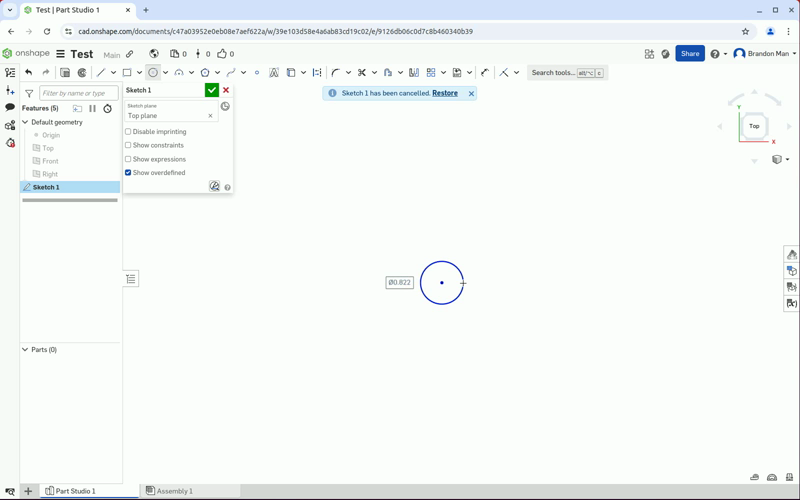
scroll(-6)
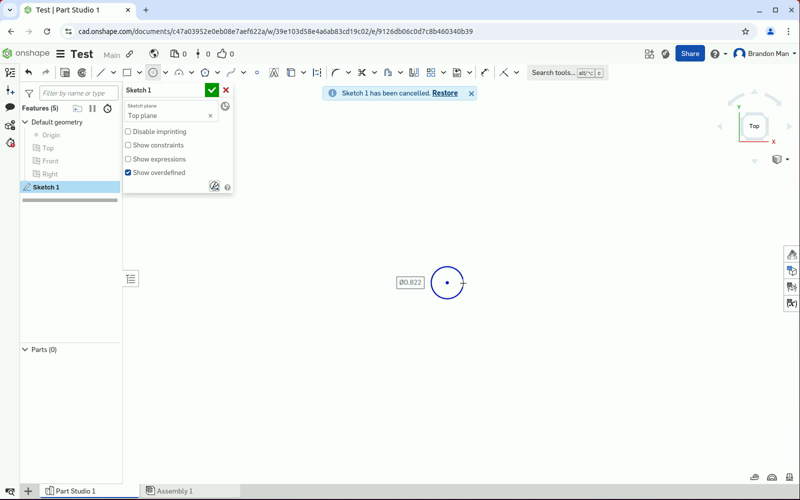
scroll(-6)
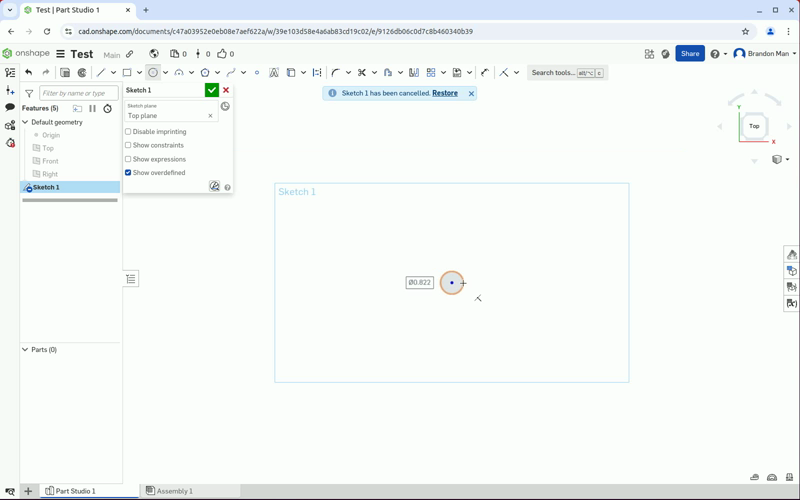
scroll(-6)
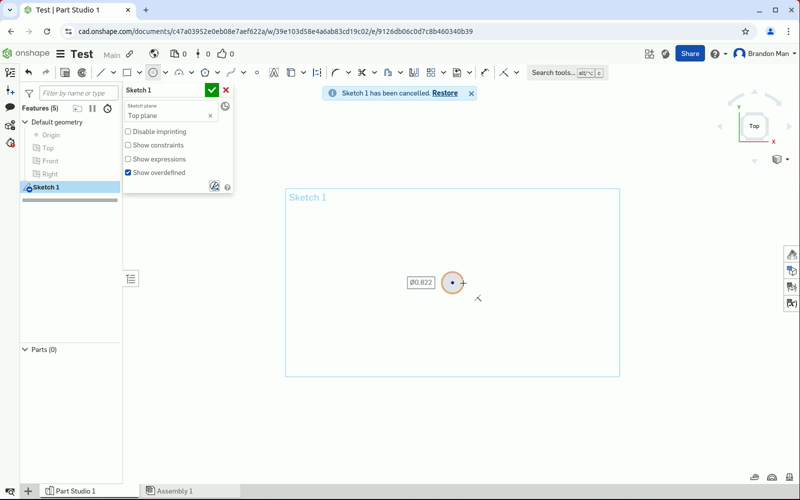
scroll(-6)
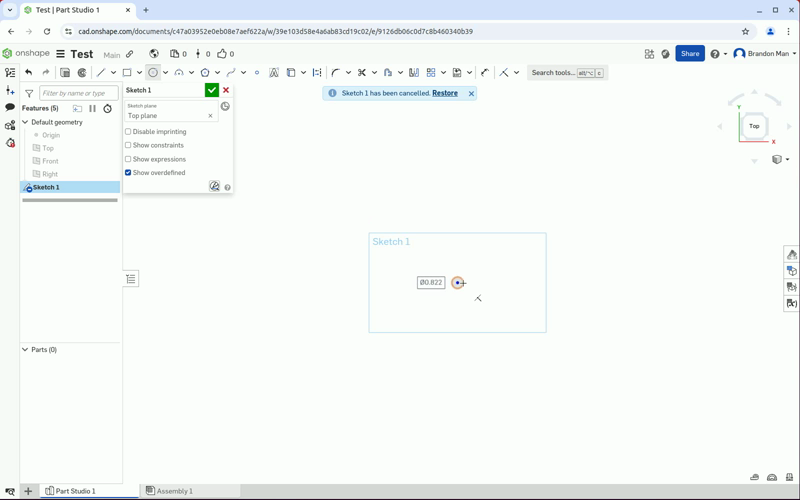
scroll(-6)
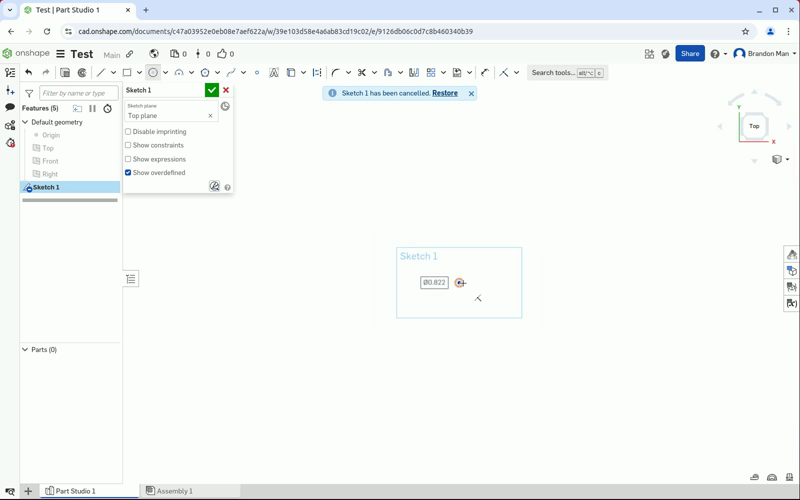
scroll(-6)
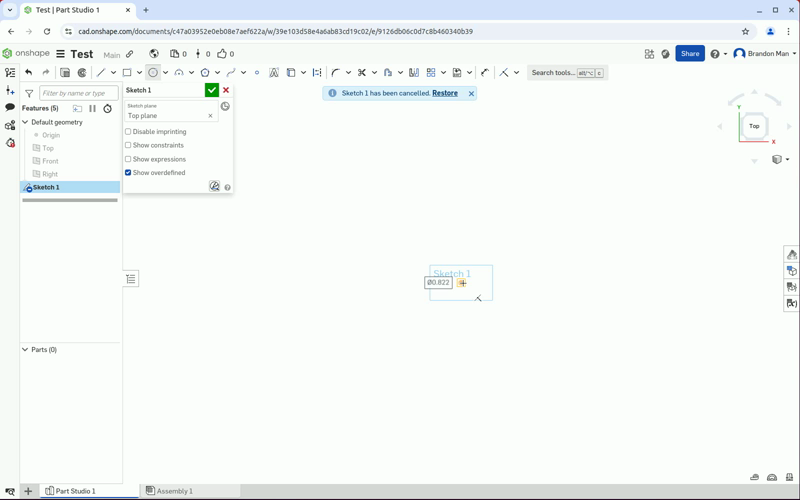
key(esc)
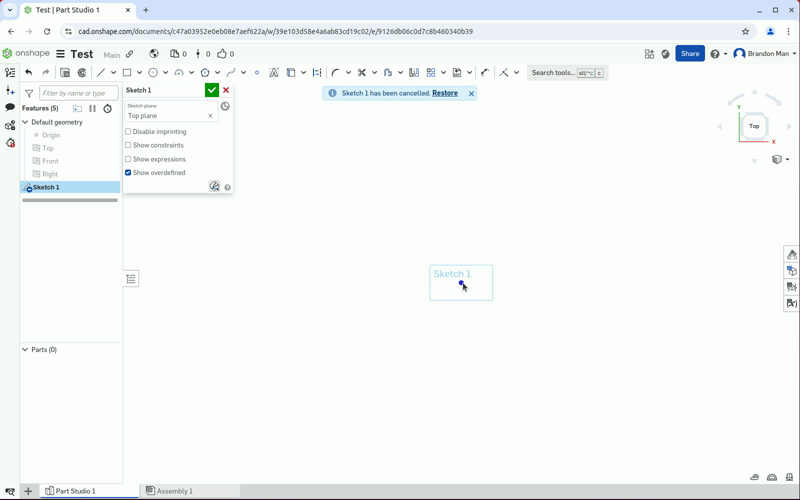
key(c)
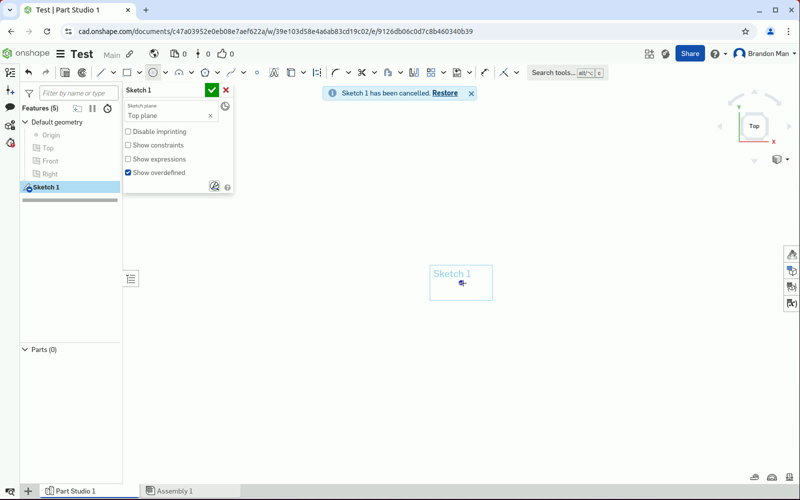
key_down(shift)
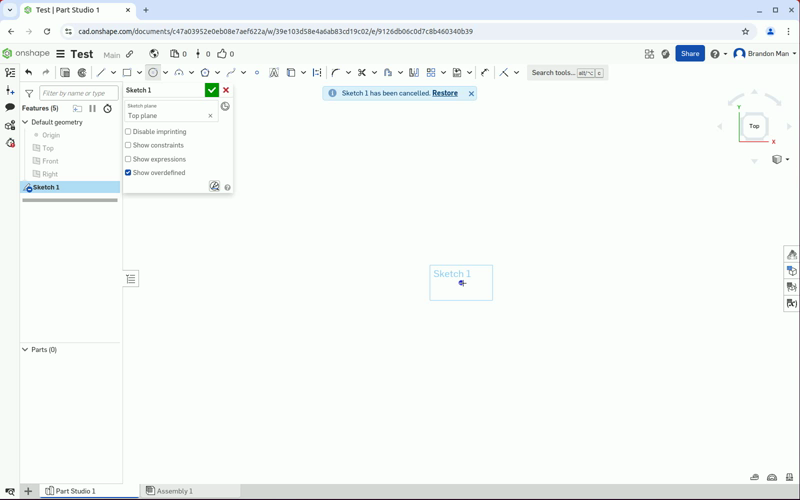
mouse_move(461, 282)
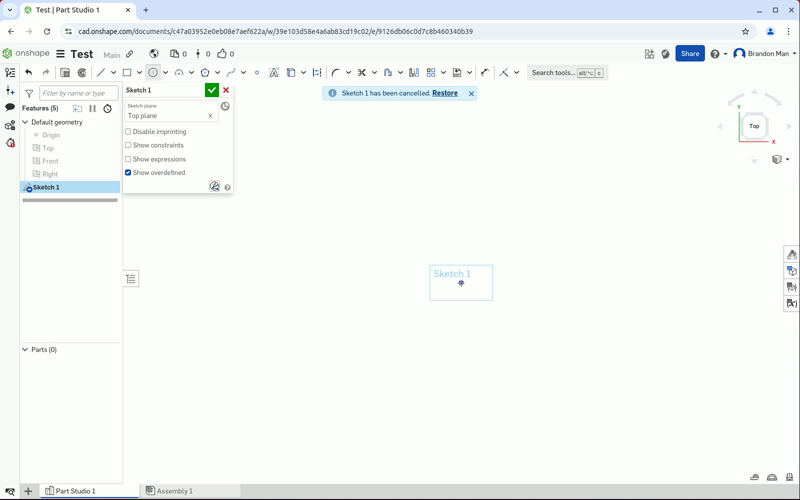
scroll(6)
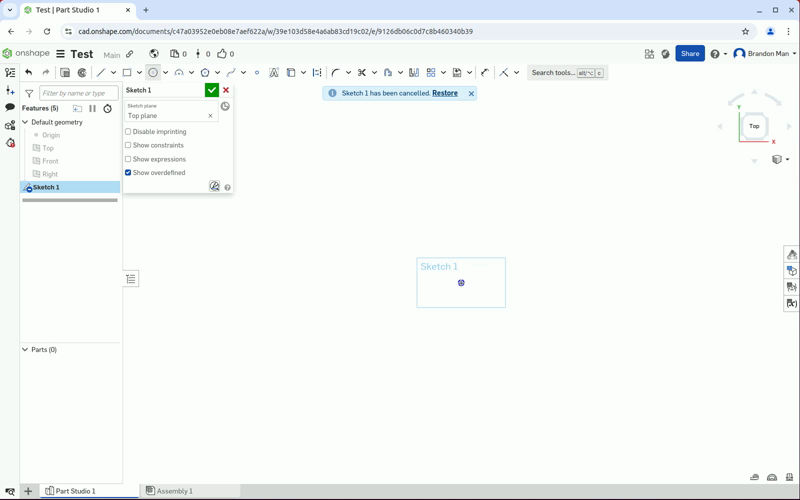
scroll(6)
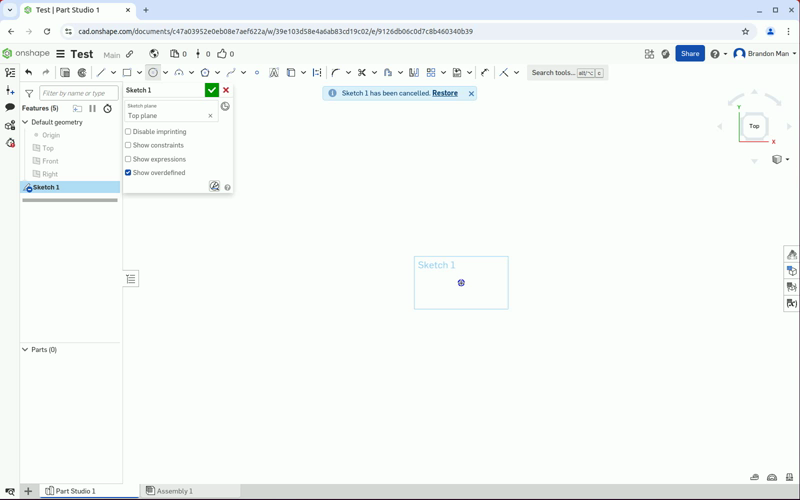
scroll(6)
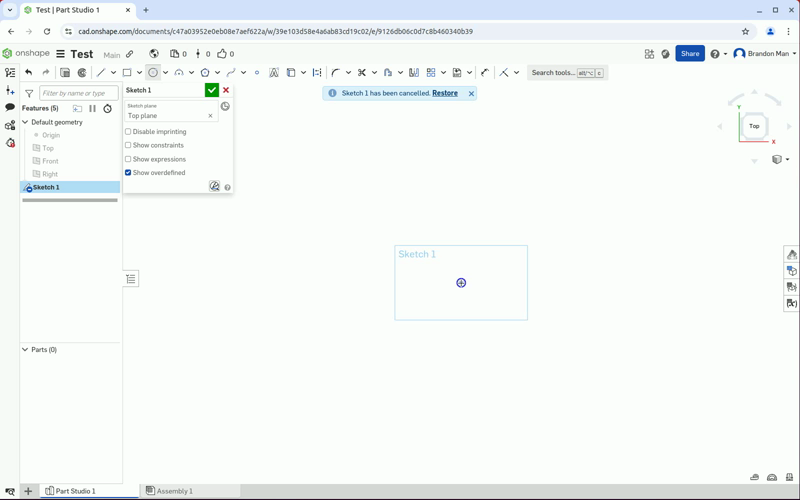
scroll(6)
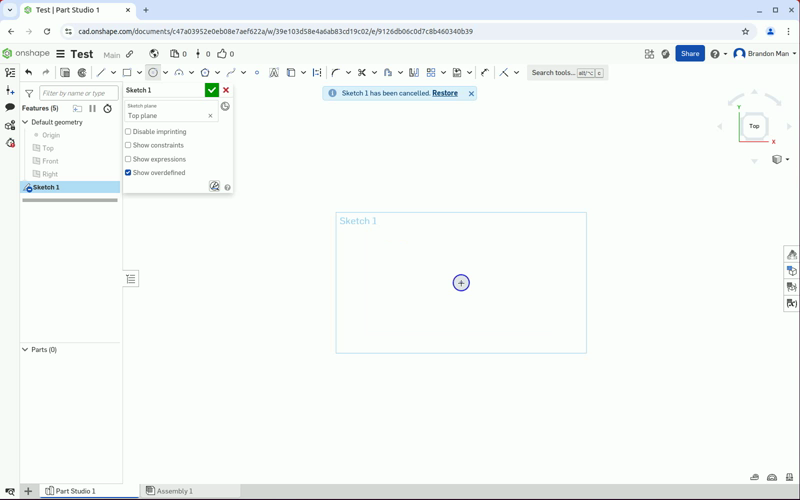
scroll(6)
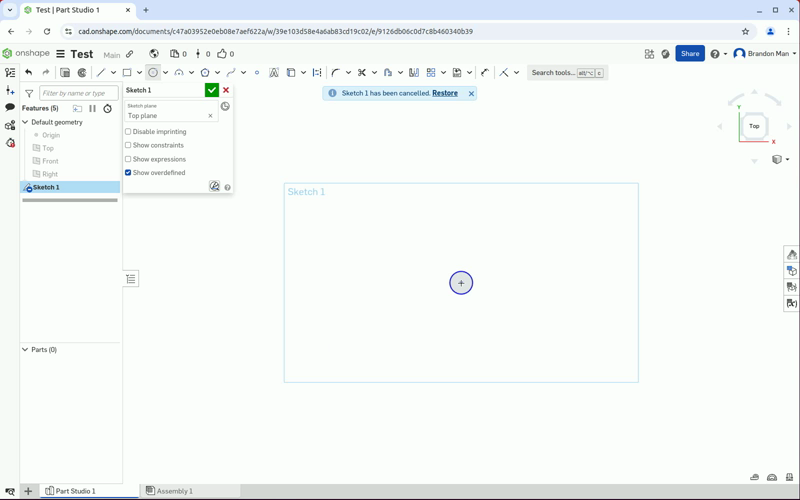
scroll(6)
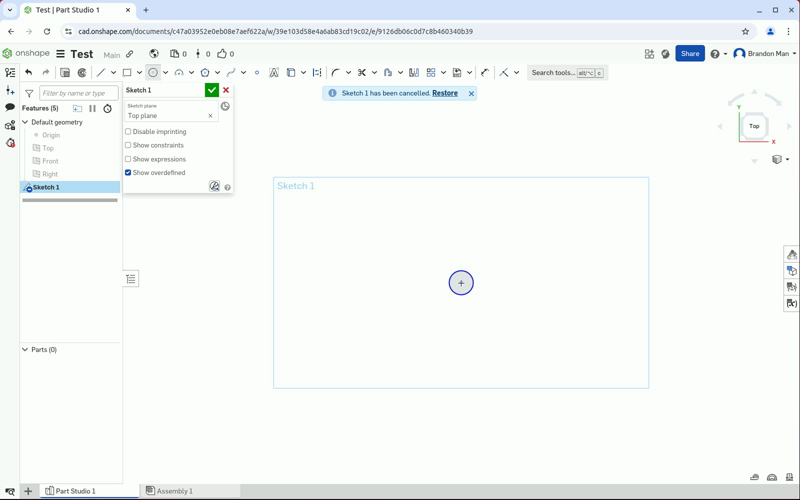
scroll(6)
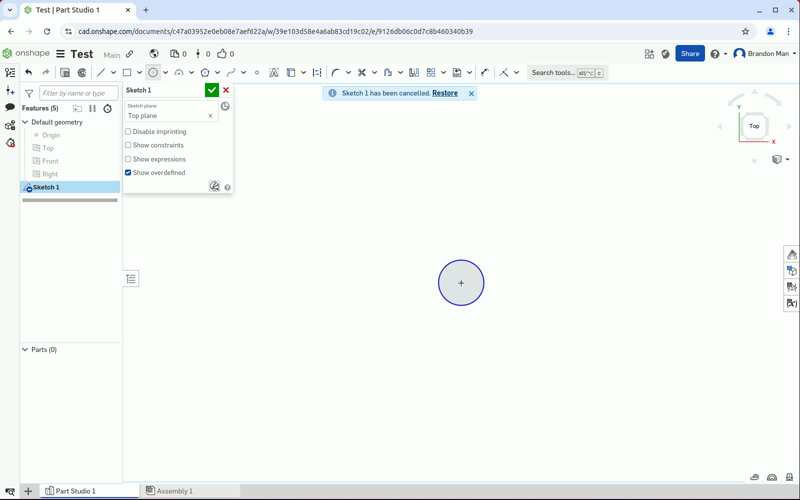
click(461, 282)
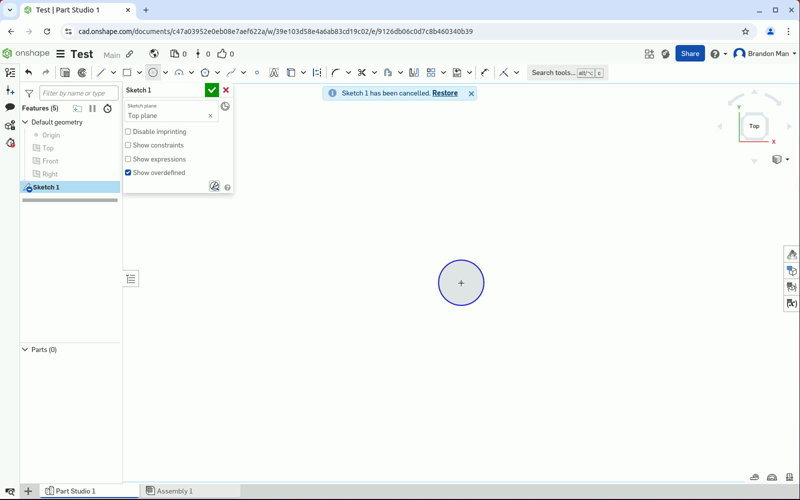
scroll(-6)
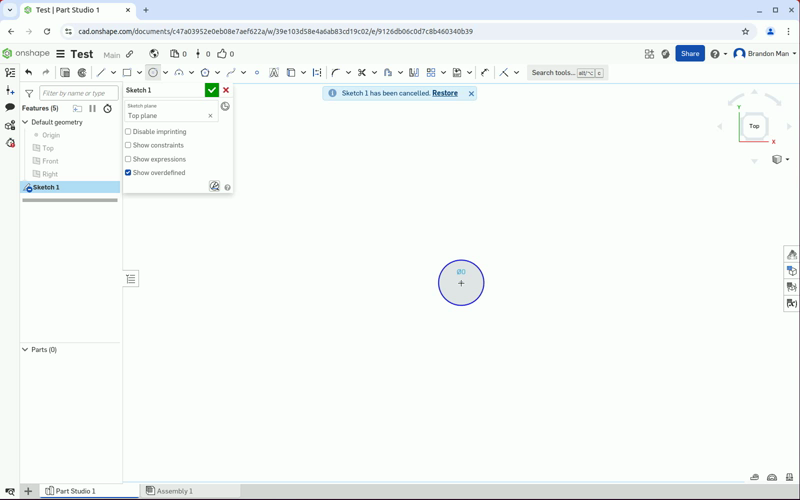
scroll(-6)
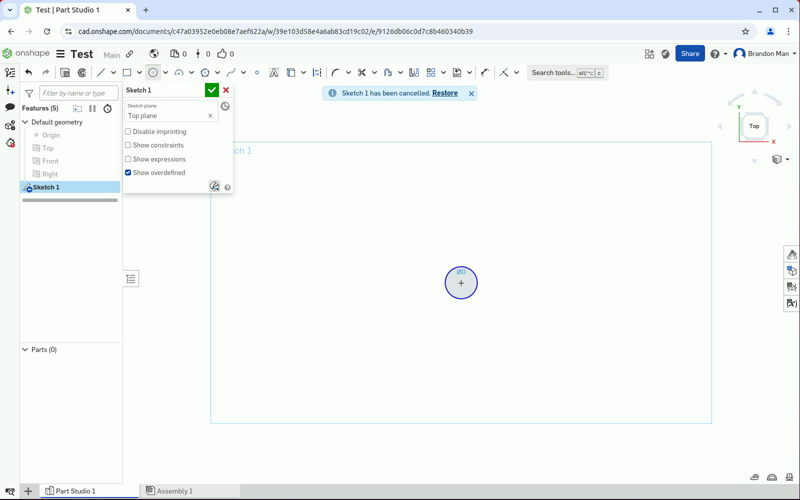
scroll(-6)
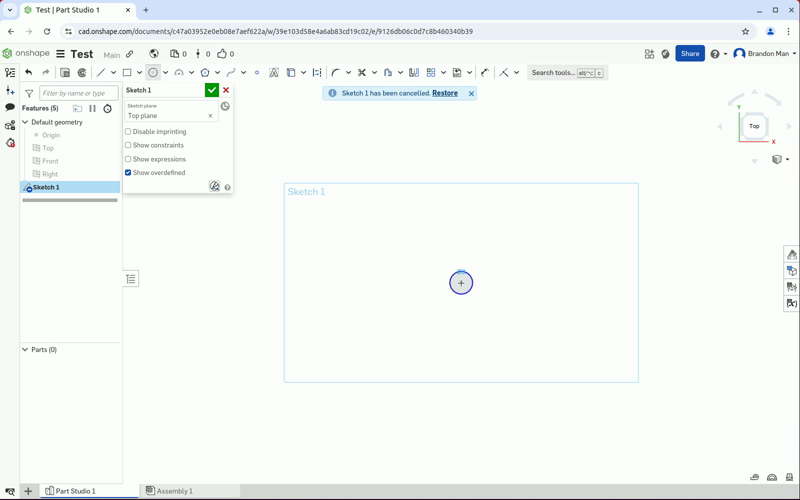
scroll(-6)
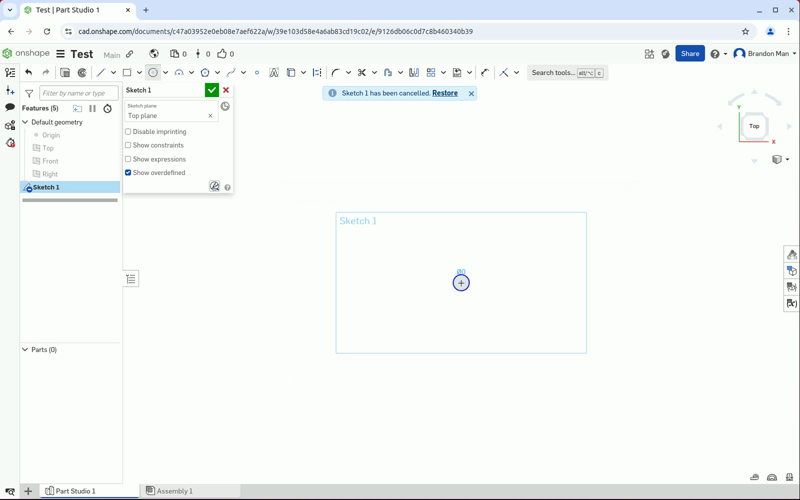
scroll(-6)
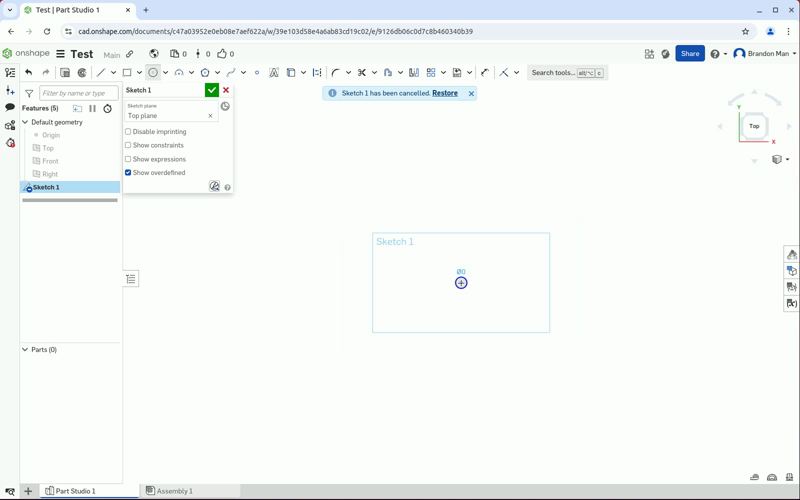
scroll(-6)
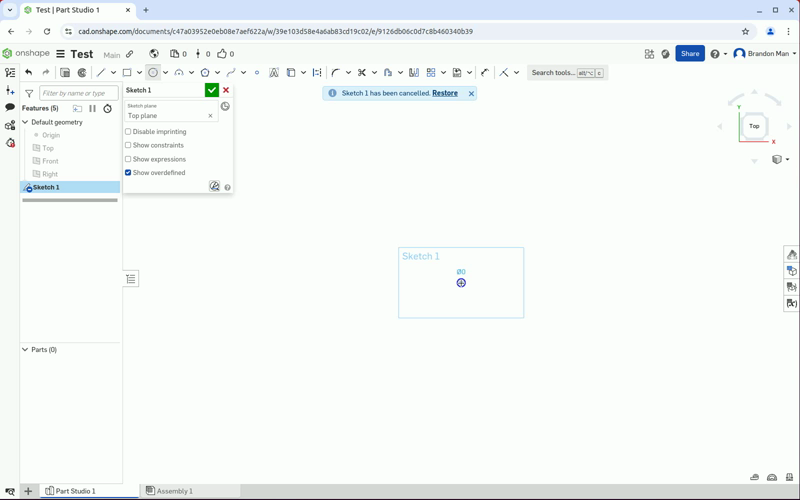
scroll(-6)
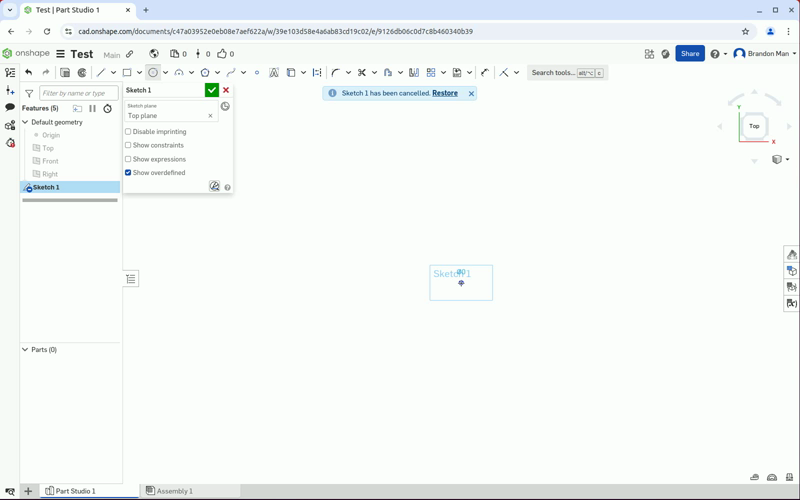
key_up(shift)
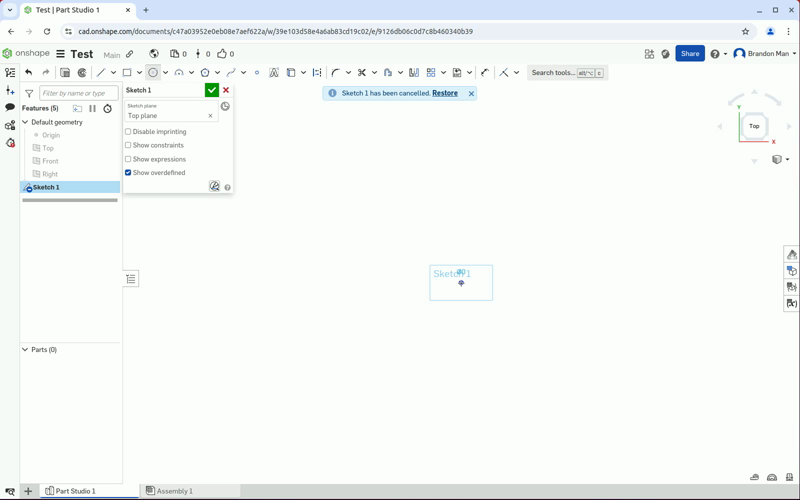
mouse_move(462, 282)
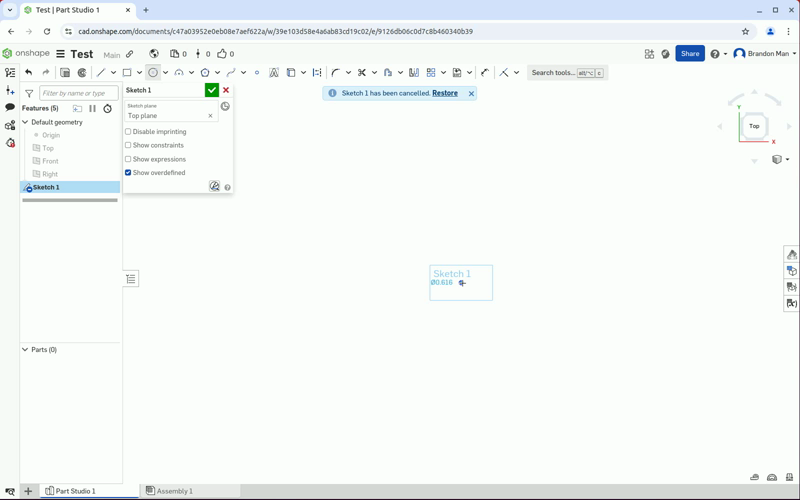
scroll(6)
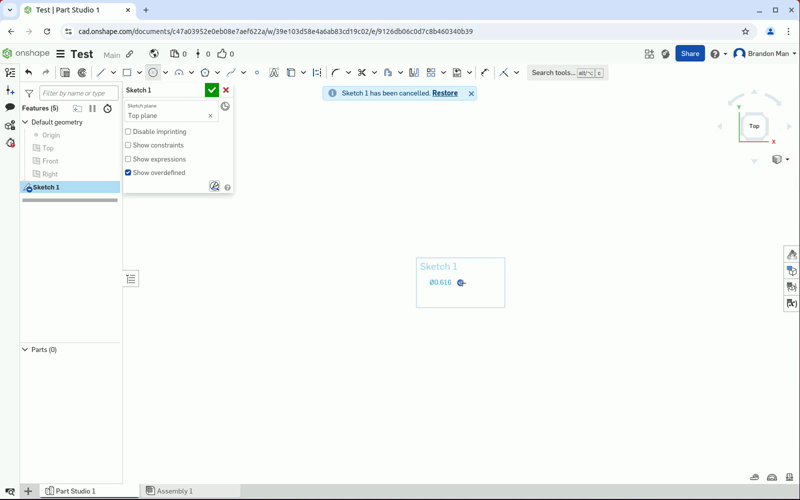
scroll(6)
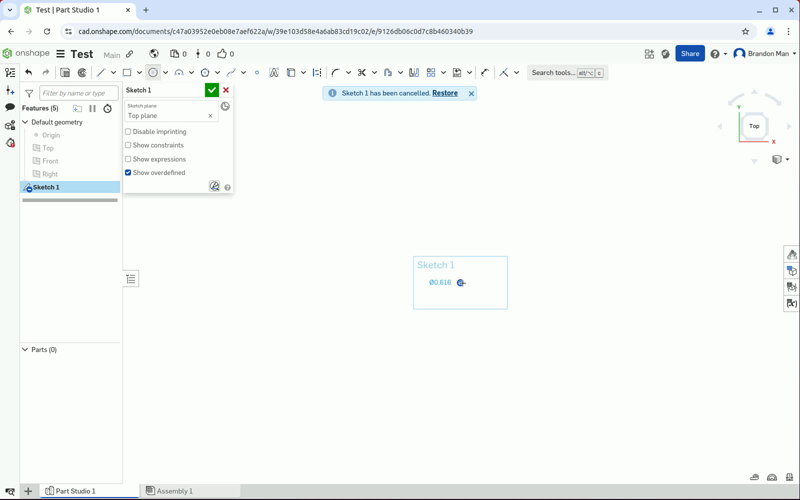
scroll(6)
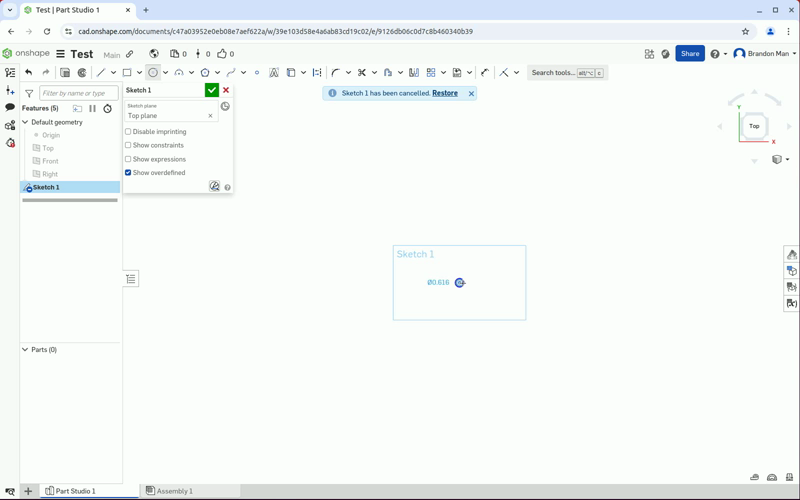
scroll(6)
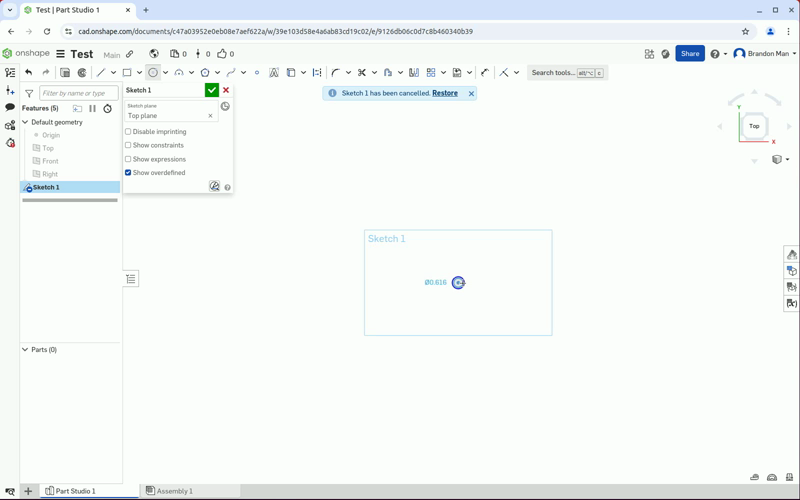
scroll(6)
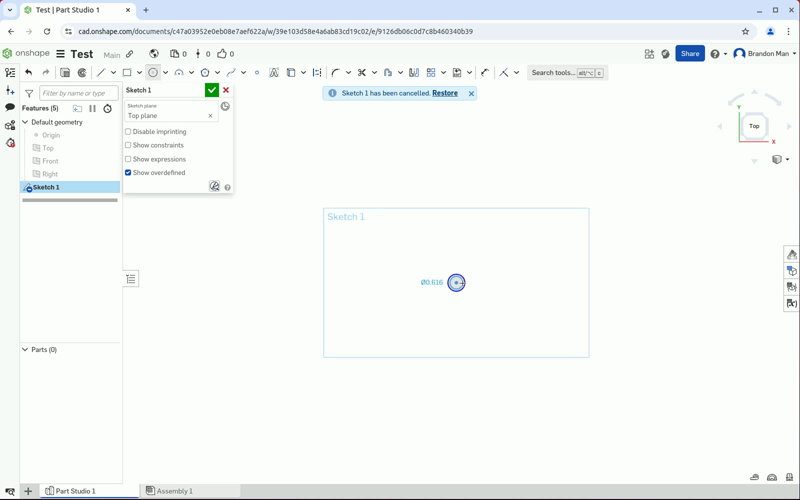
scroll(6)
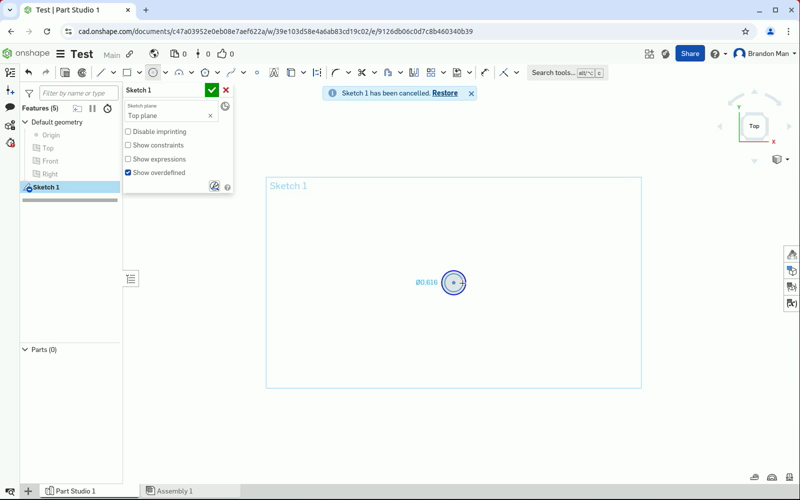
scroll(6)
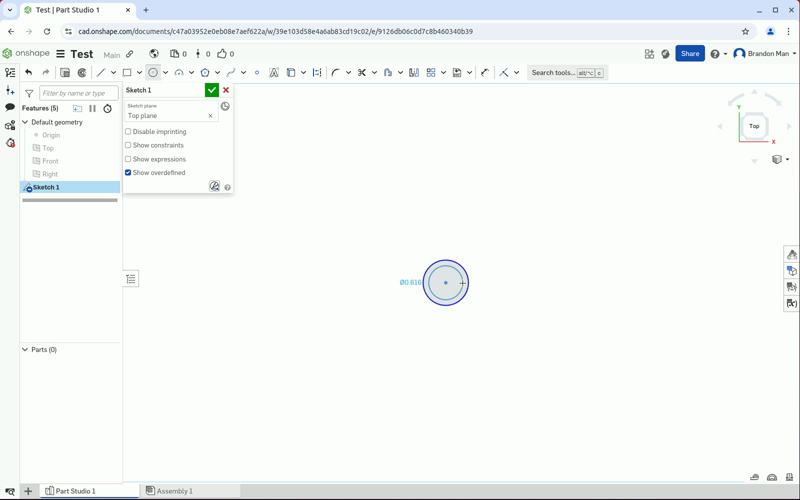
click(462, 282)
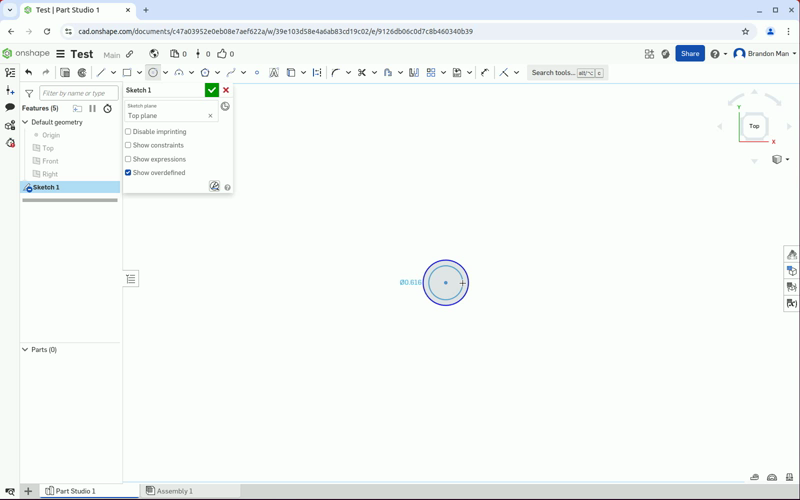
scroll(-6)
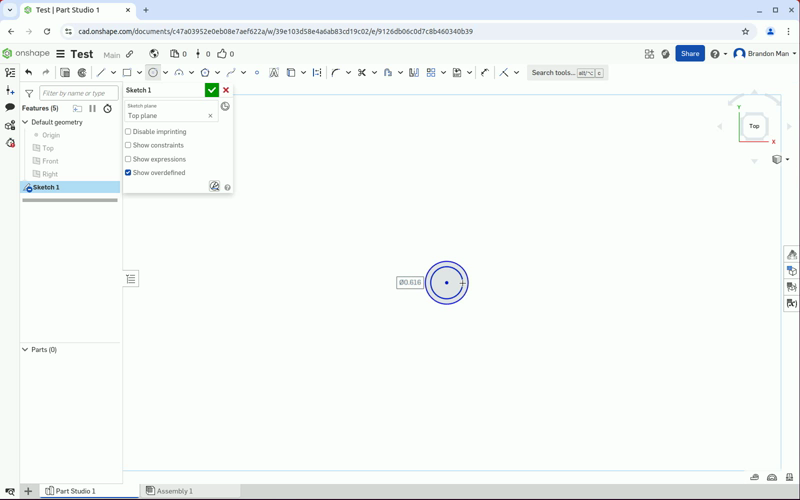
scroll(-6)
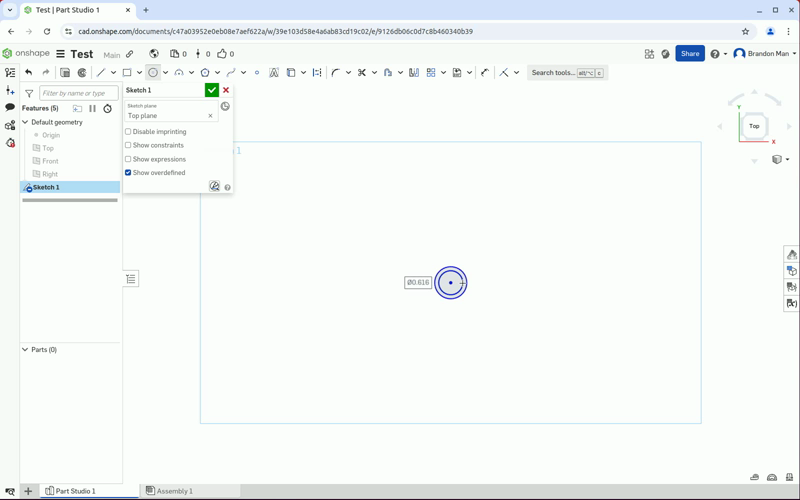
scroll(-6)
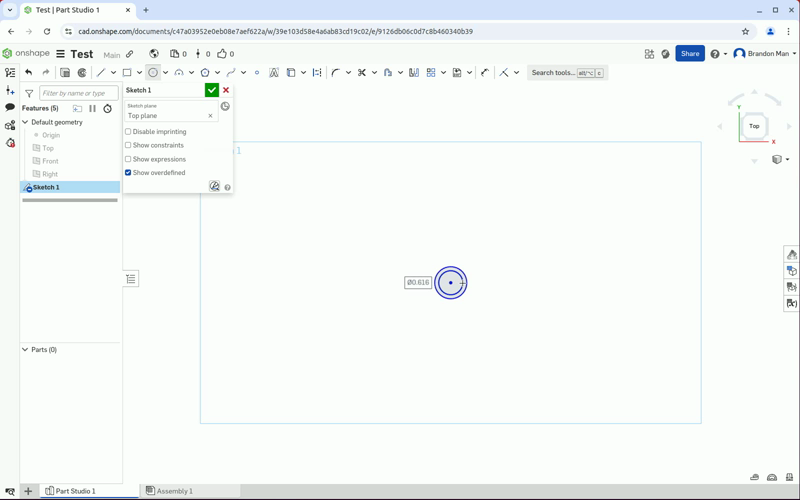
scroll(-6)
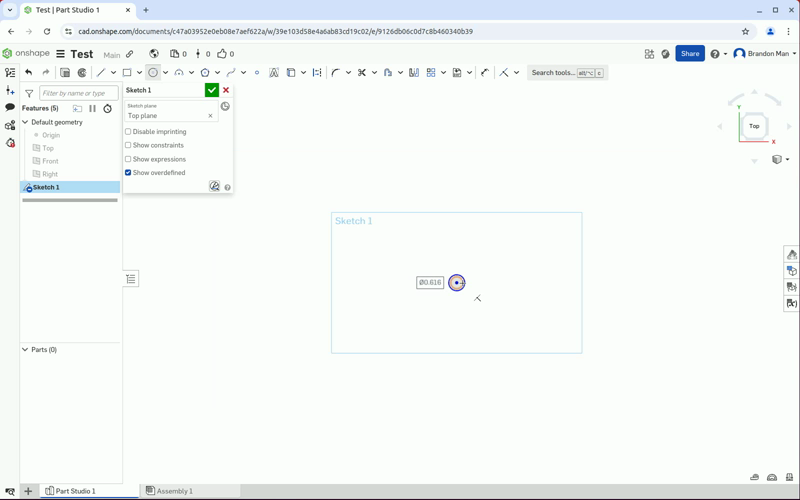
scroll(-6)
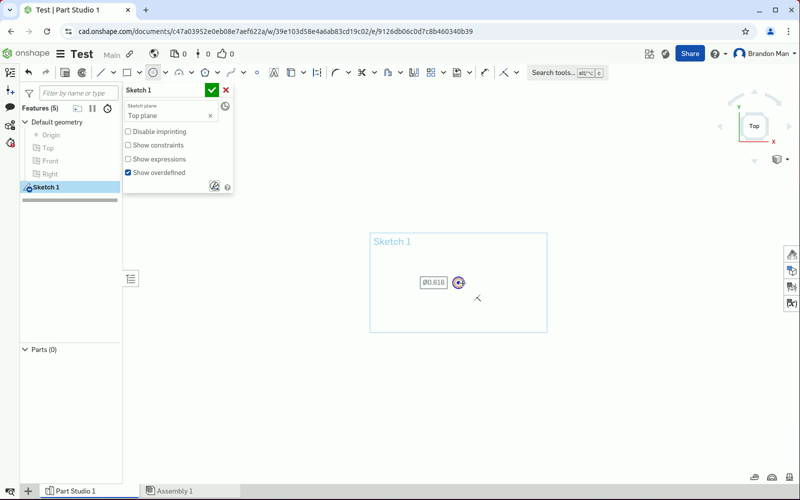
scroll(-6)
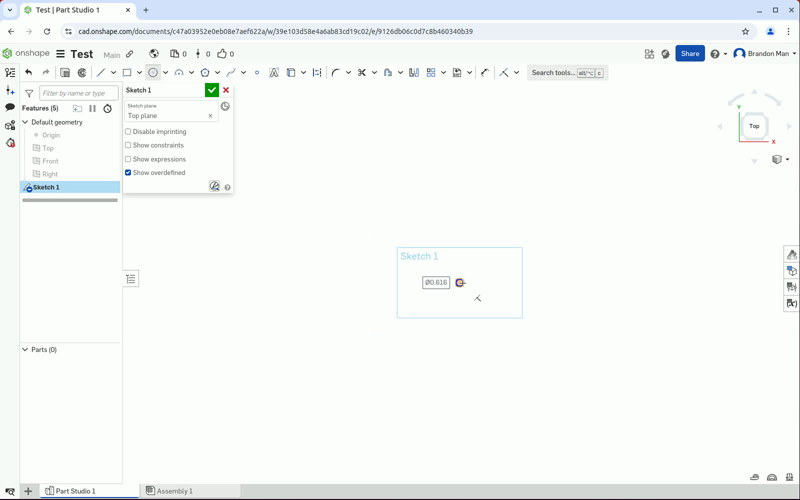
scroll(-6)
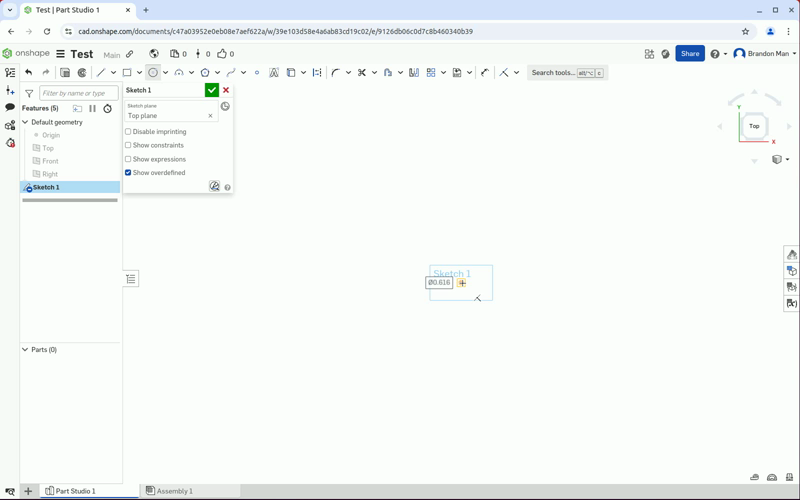
key(esc)
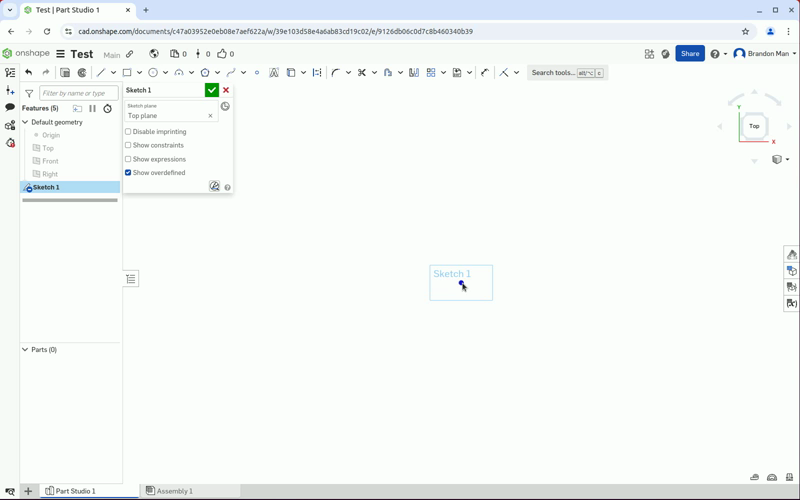
mouse_move(463, 282)
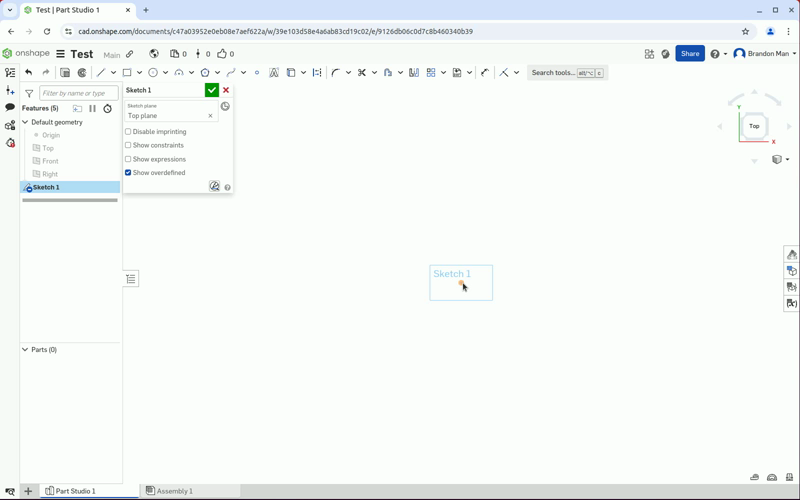
scroll(6)
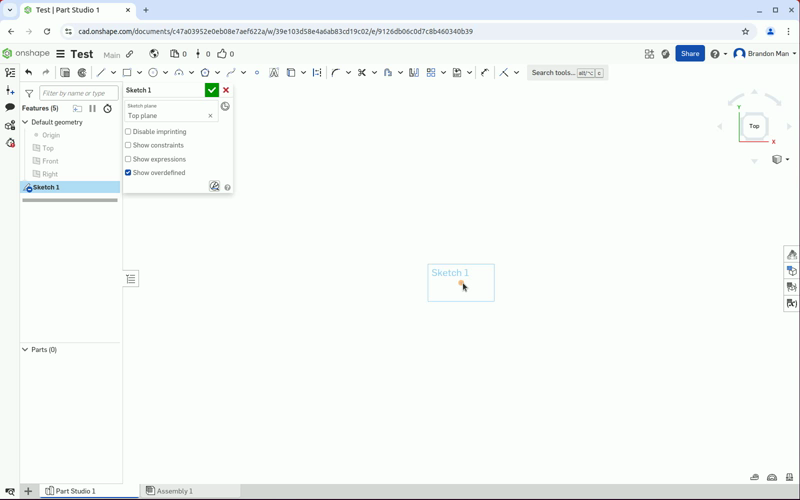
scroll(6)
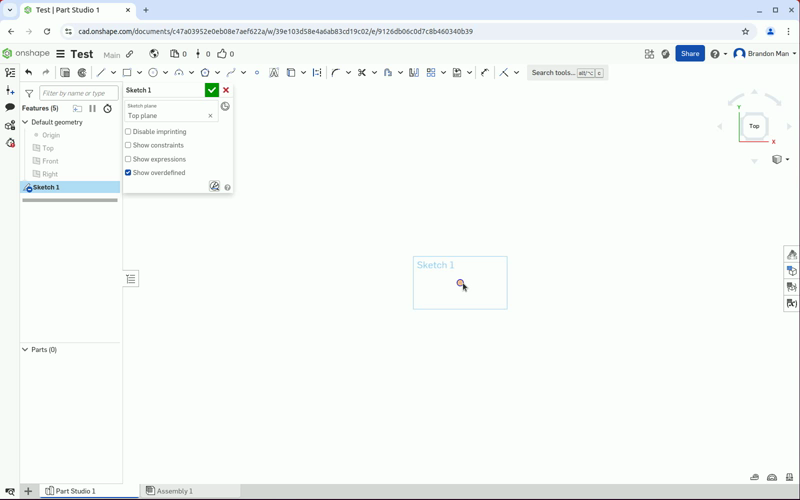
scroll(6)
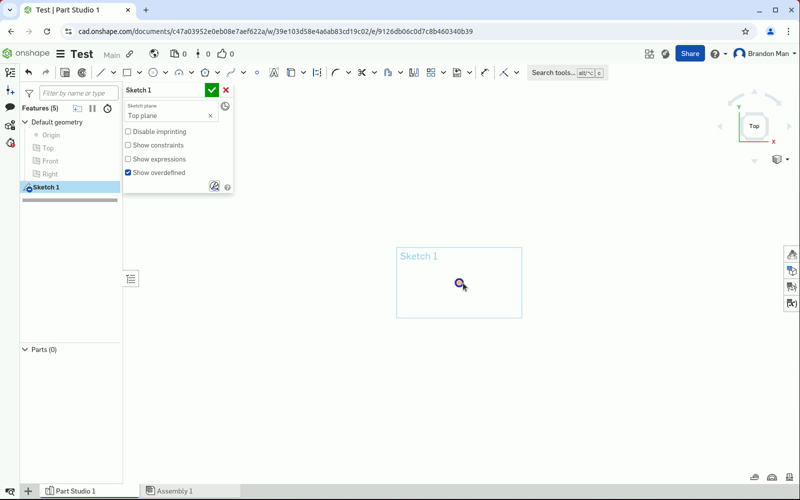
scroll(6)
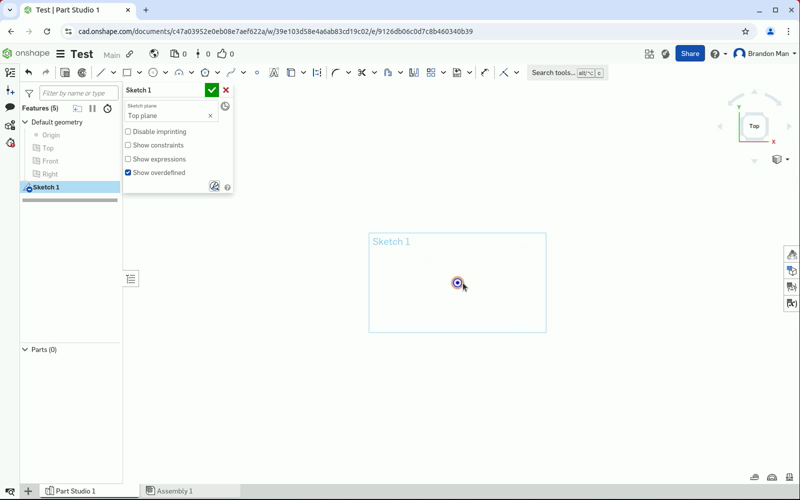
scroll(6)
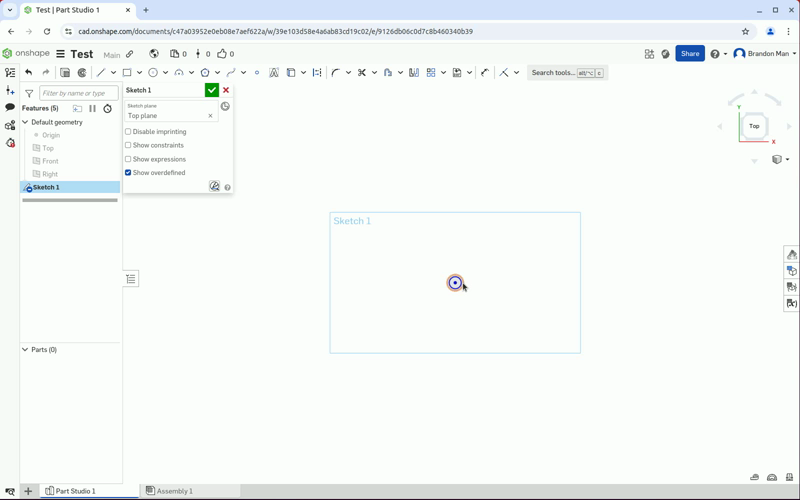
scroll(6)
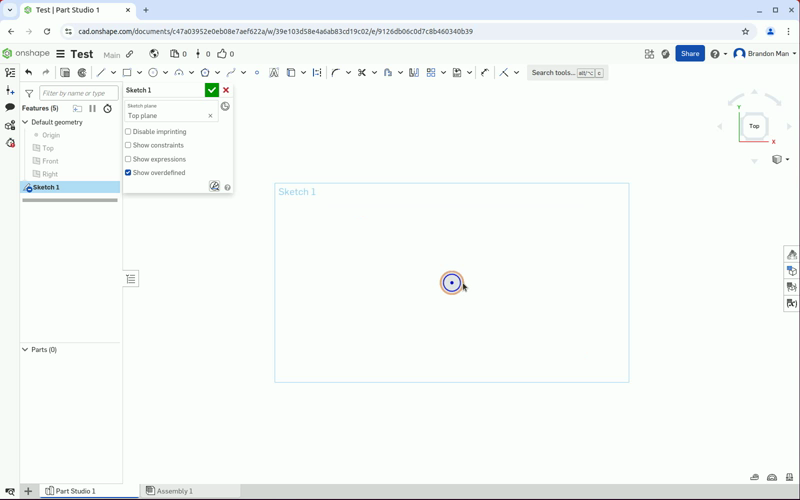
scroll(6)
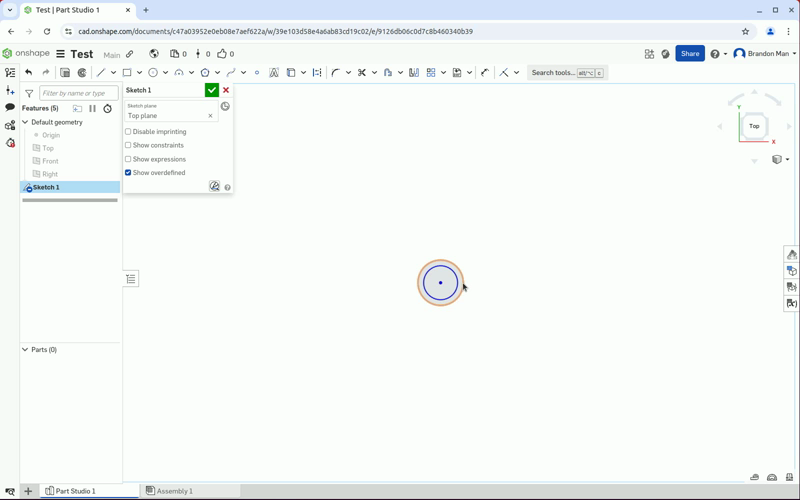
click(463, 282)
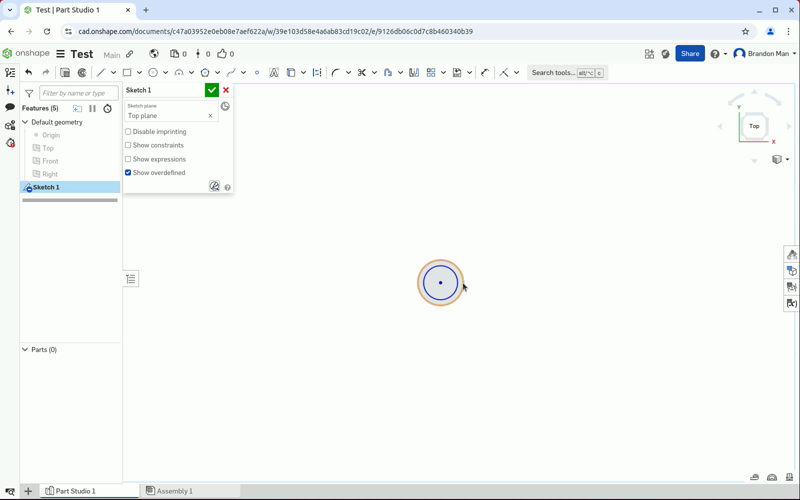
scroll(-6)
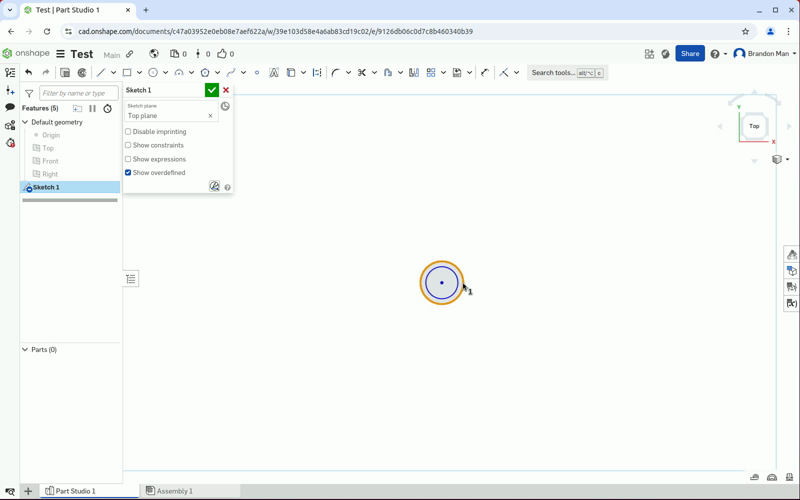
scroll(-6)
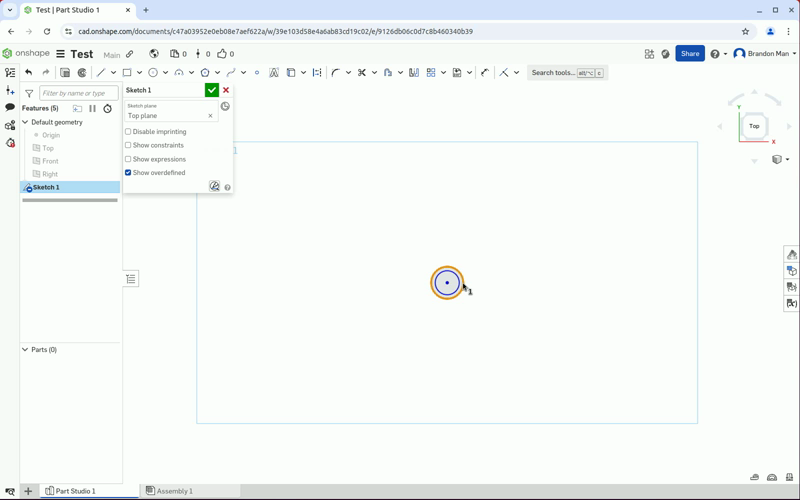
scroll(-6)
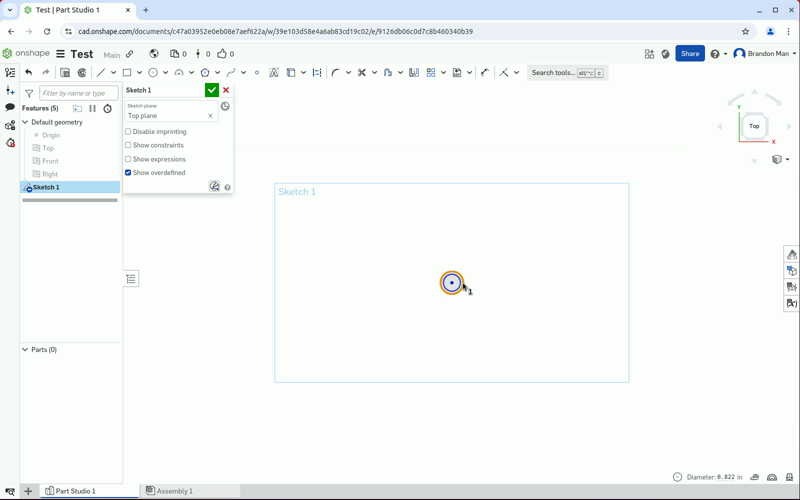
scroll(-6)
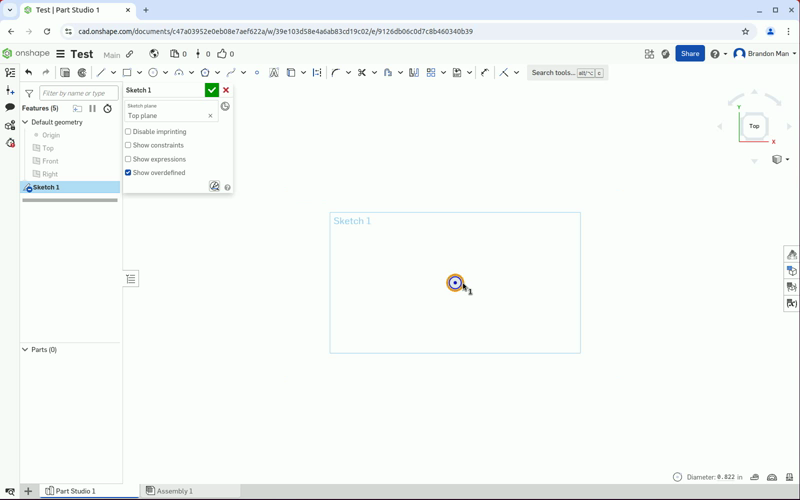
scroll(-6)
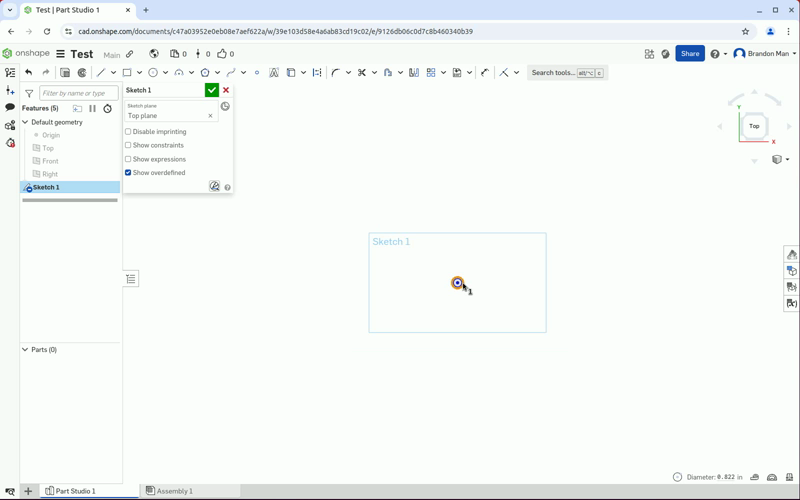
scroll(-6)
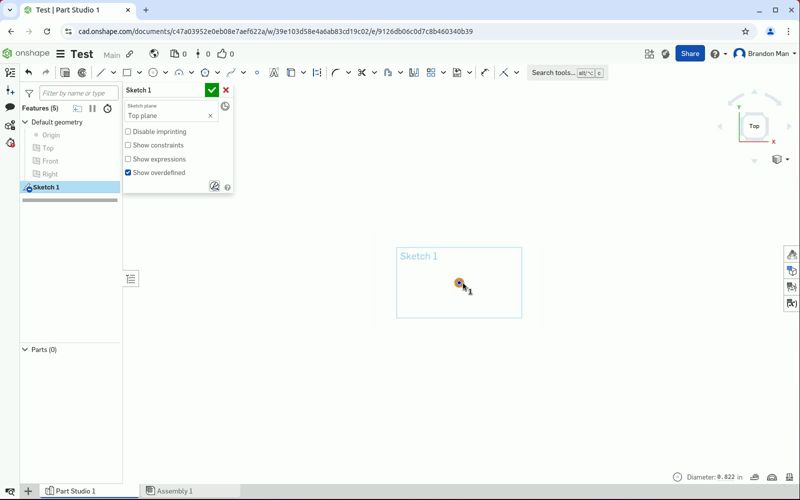
scroll(-6)
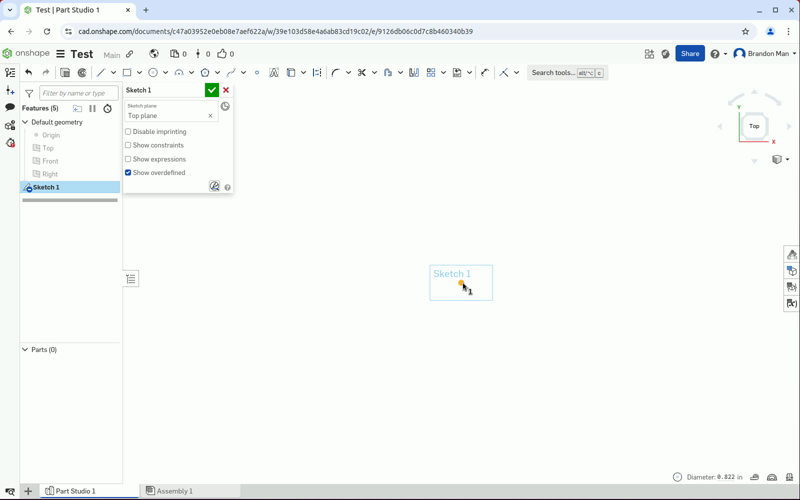
mouse_move(73, 352)
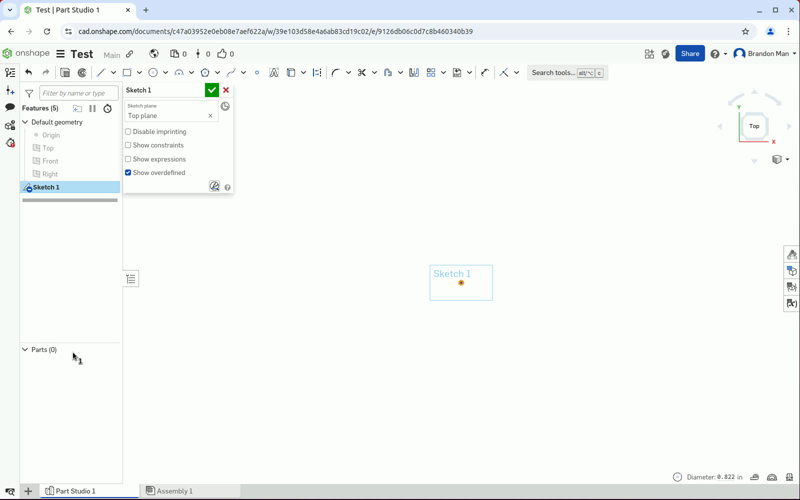
key(shift+y)
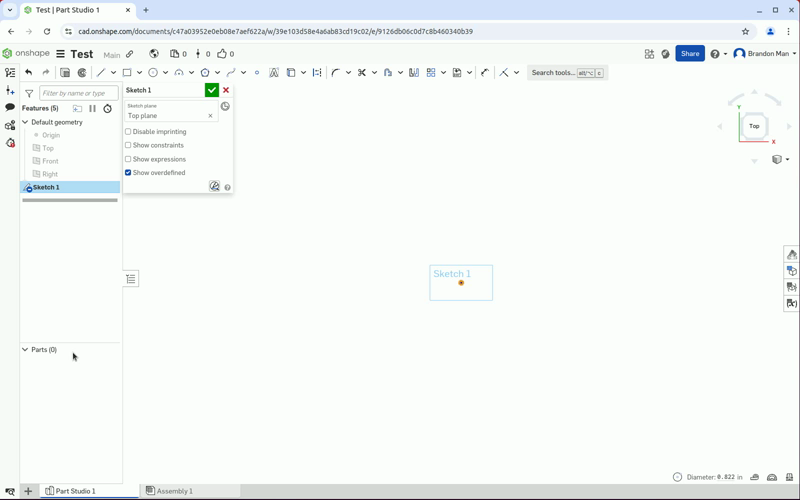
key(shift+e)
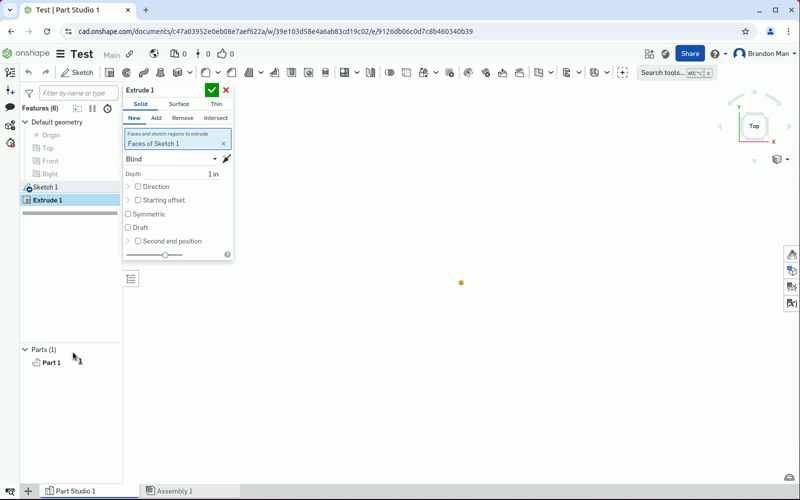
mouse_move(143, 106)
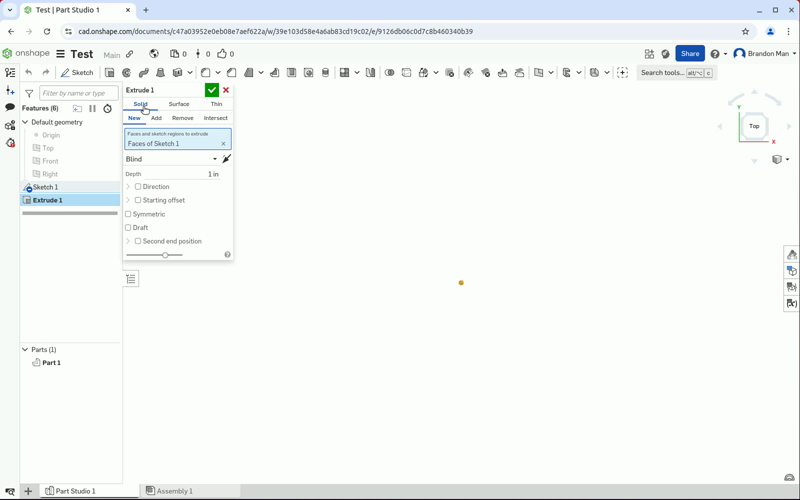
click(143, 106)
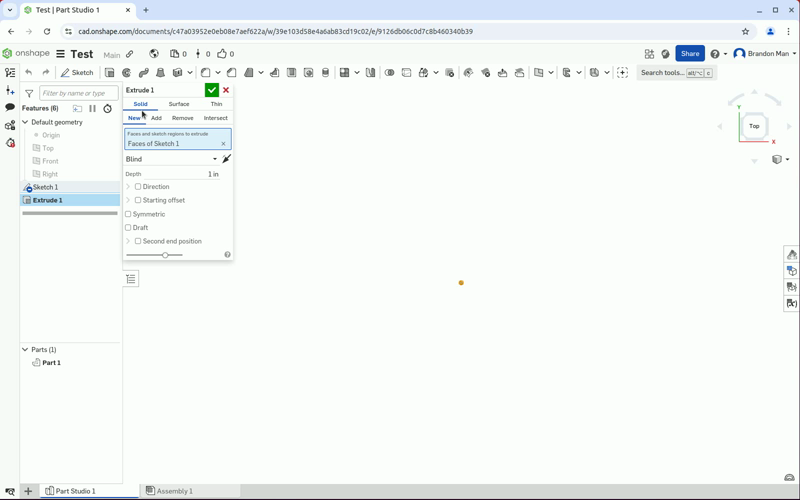
mouse_move(137, 120)
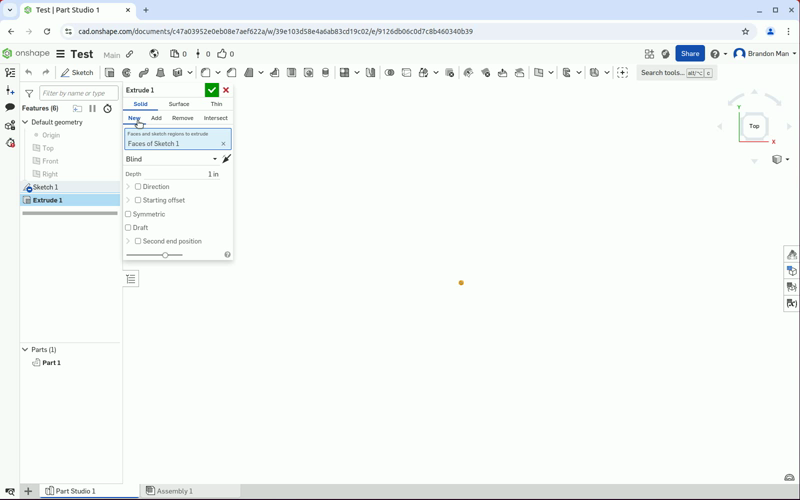
click(137, 120)
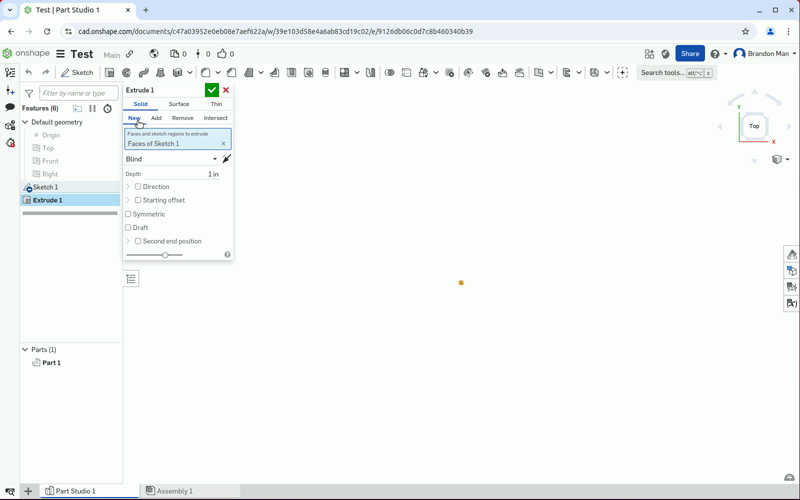
key(tab, 4)
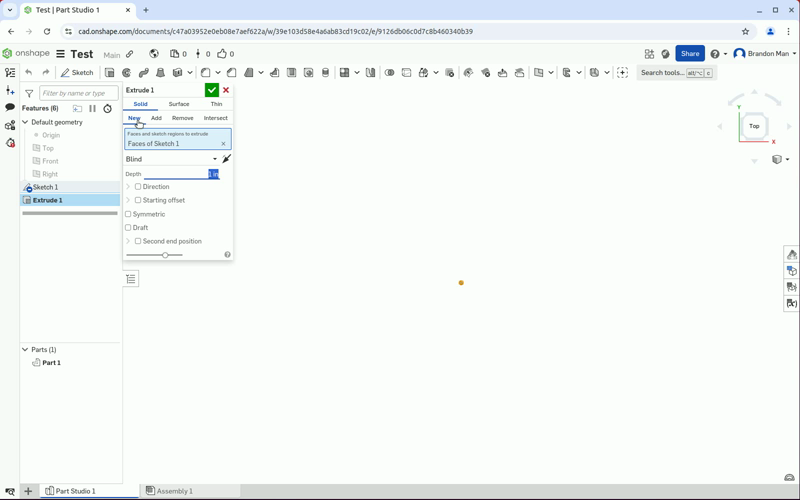
text(23.108)
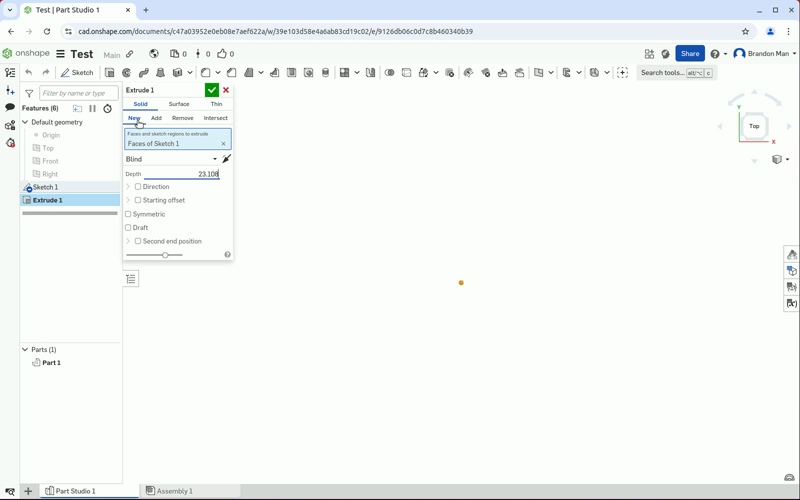
key(enter)
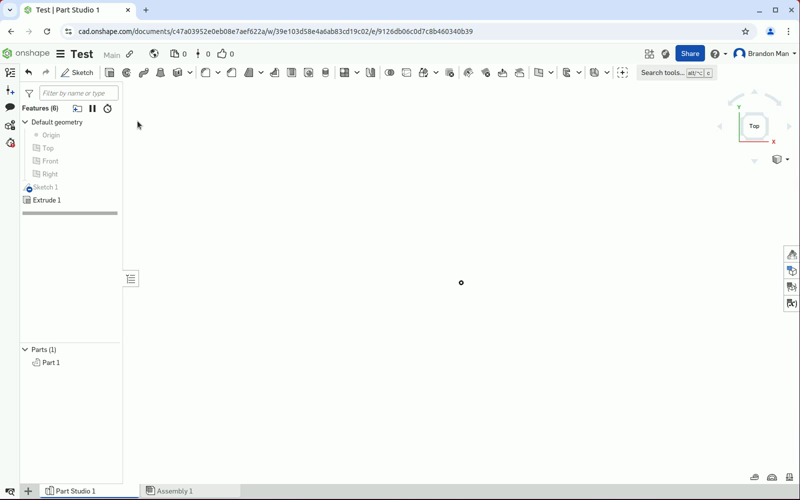
key(shift+h)
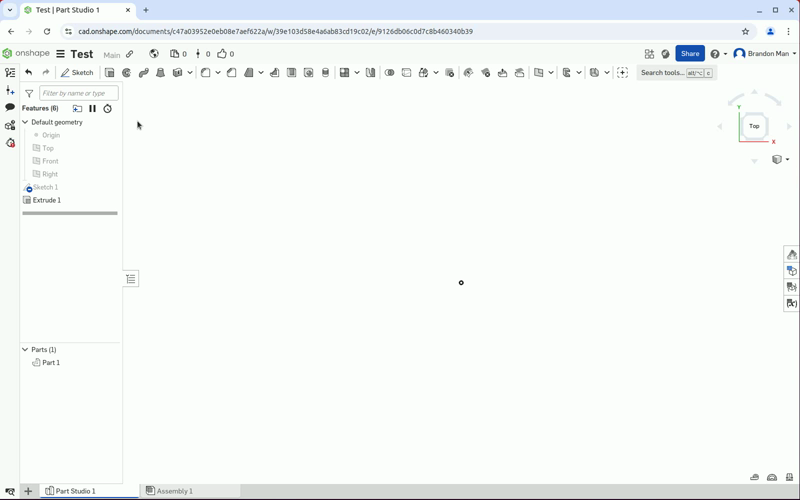
key(shift+h)
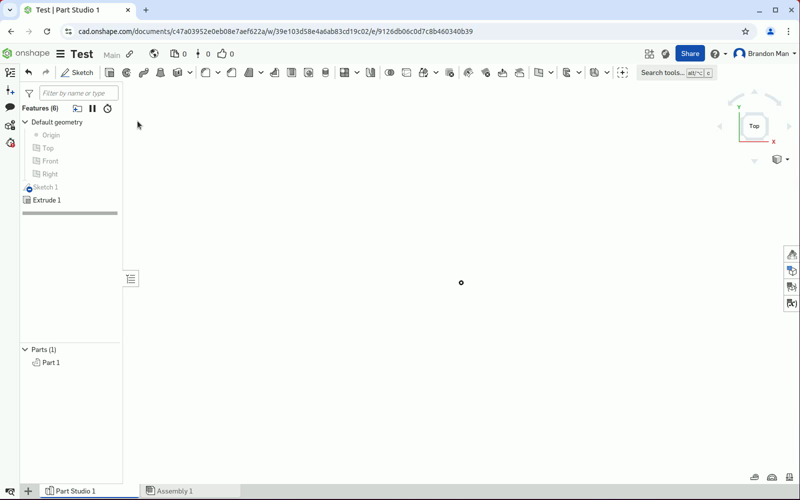
mouse_move(73, 189)
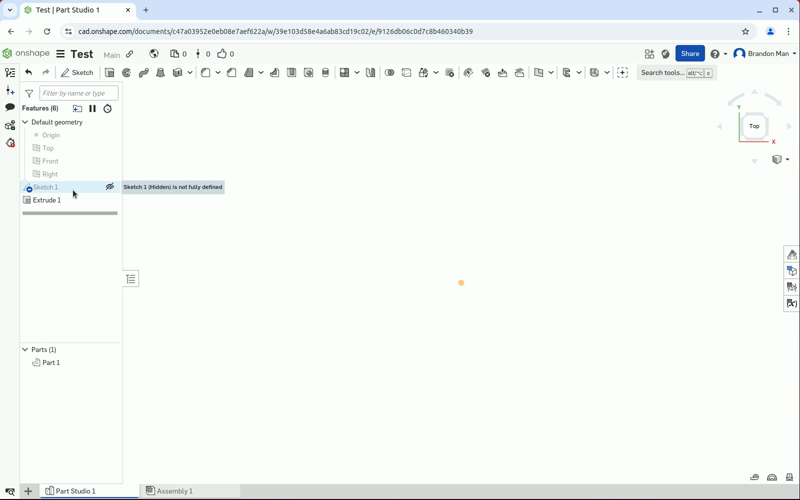
click(73, 189)
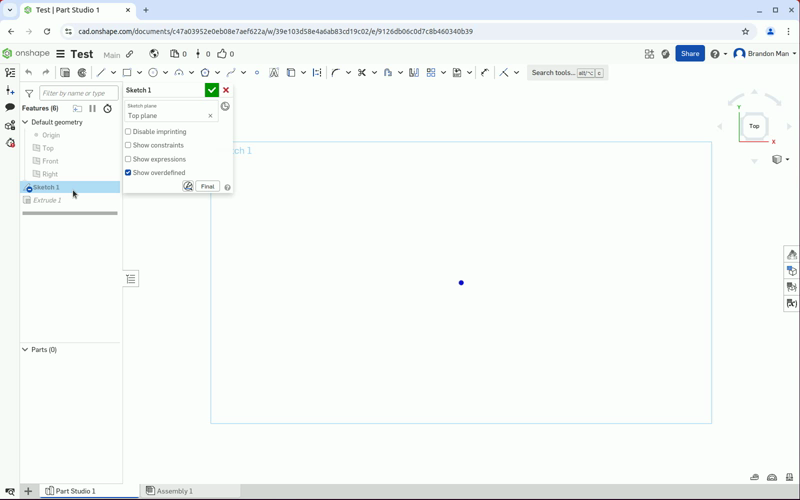
mouse_move(229, 92)
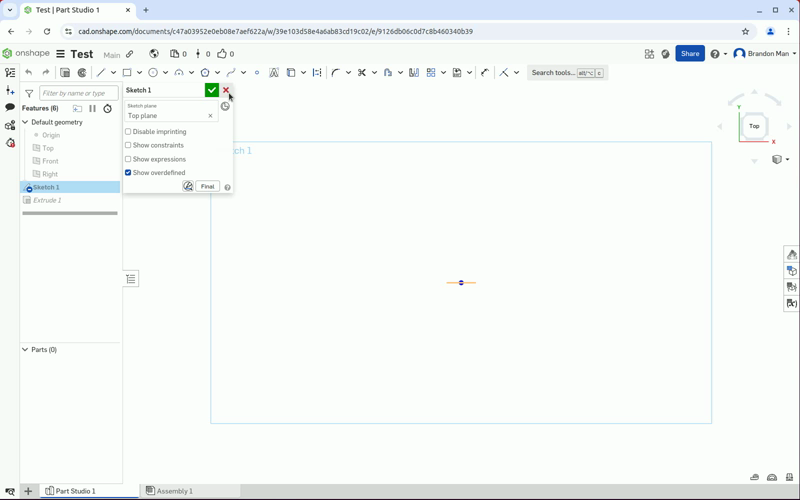
click(229, 92)
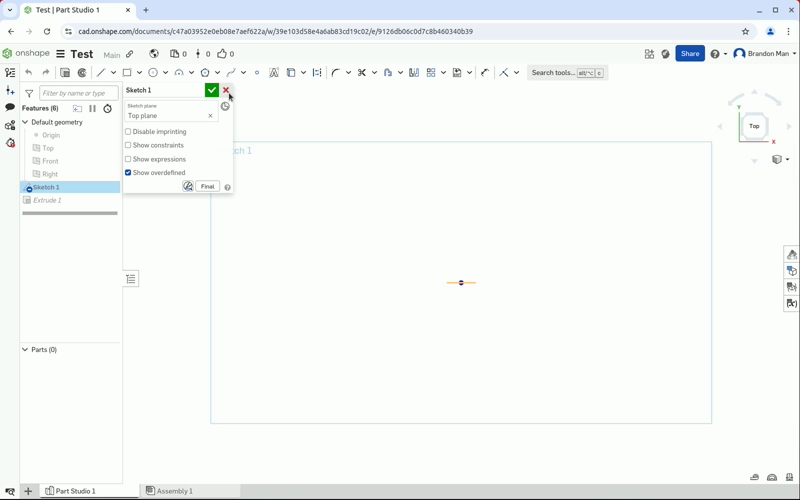
key(shift+s)
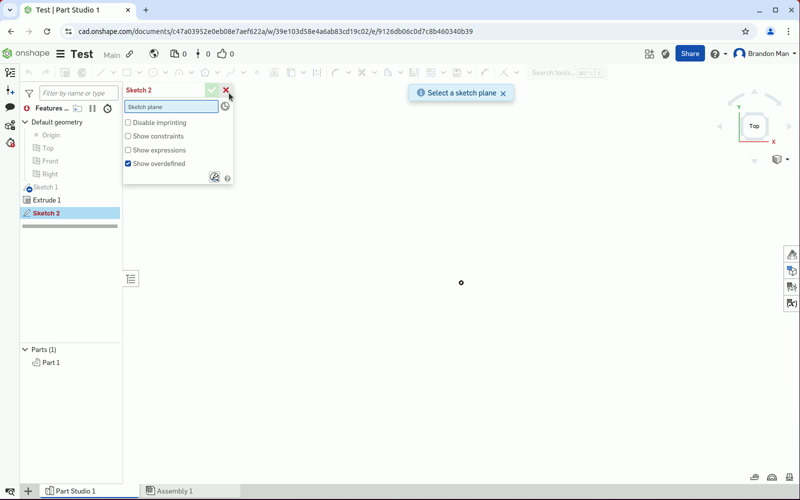
mouse_move(73, 150)
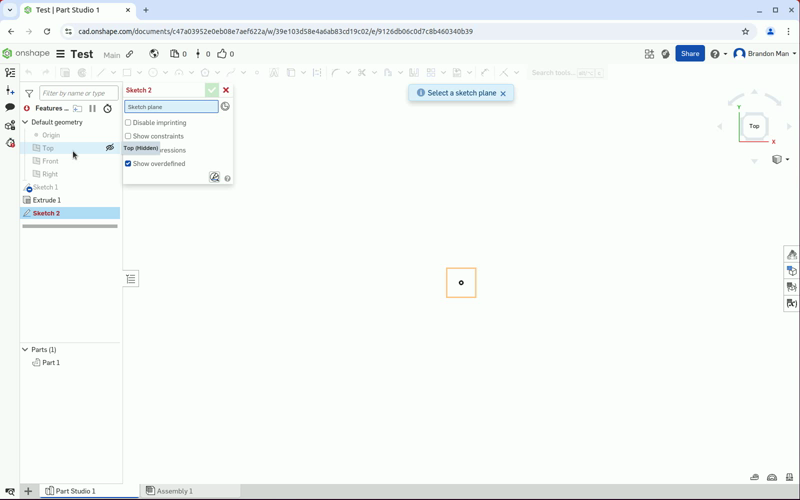
click(73, 150)
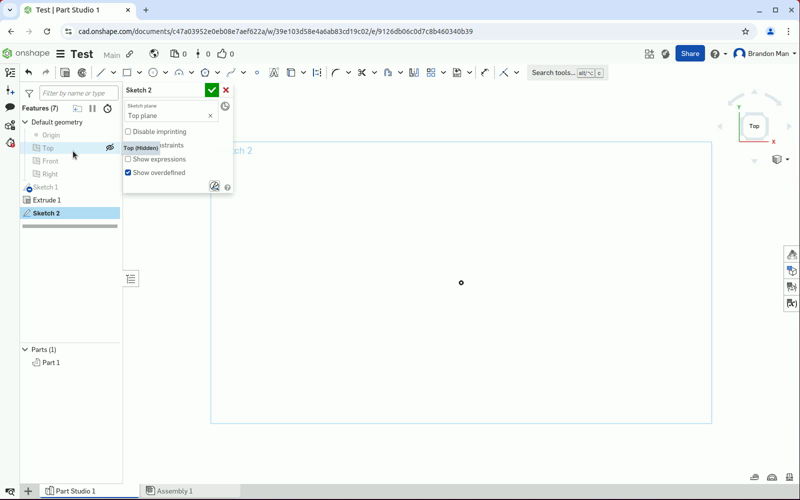
mouse_move(73, 352)
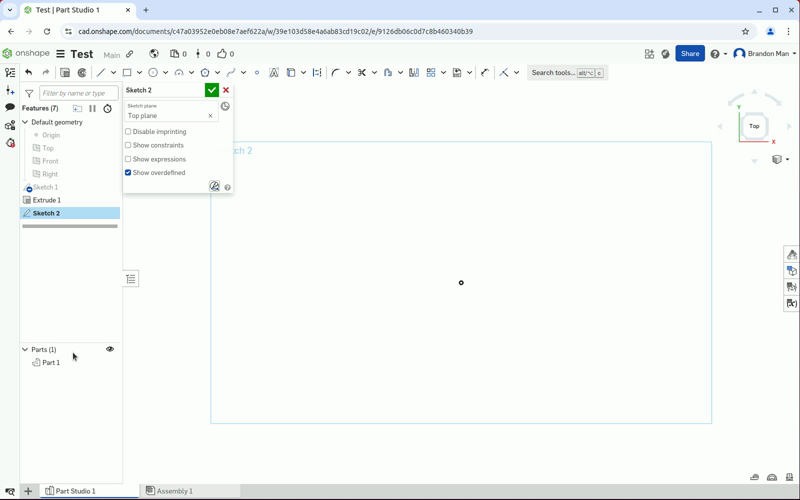
key(y)
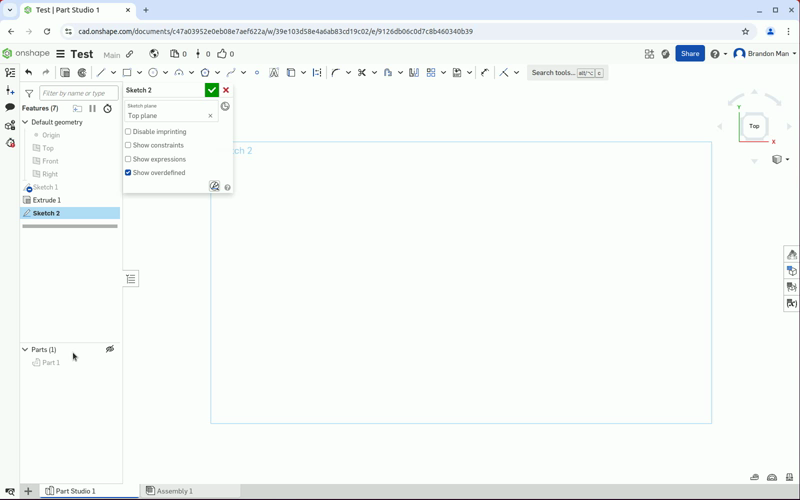
key(c)
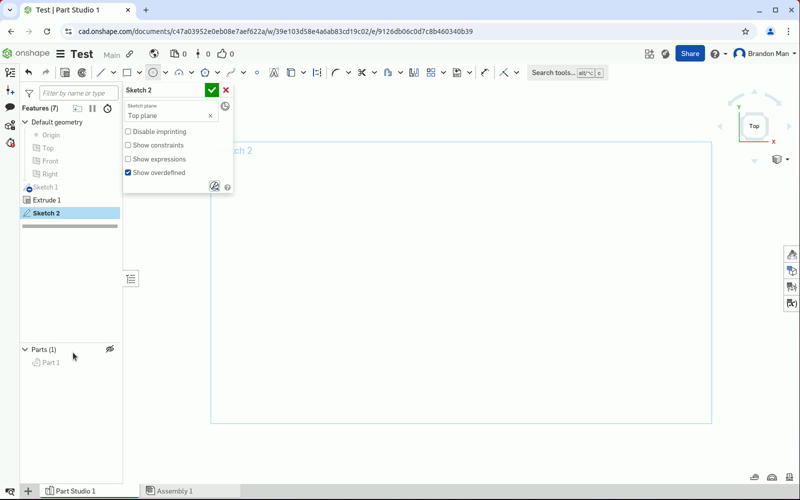
key_down(shift)
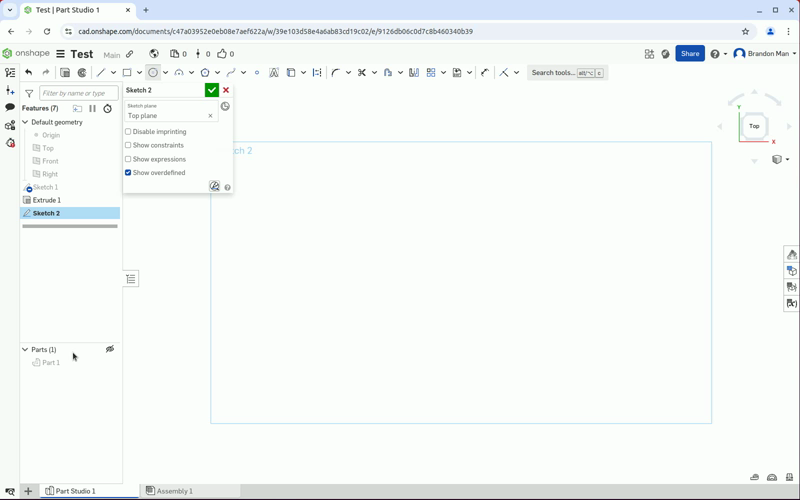
mouse_move(461, 278)
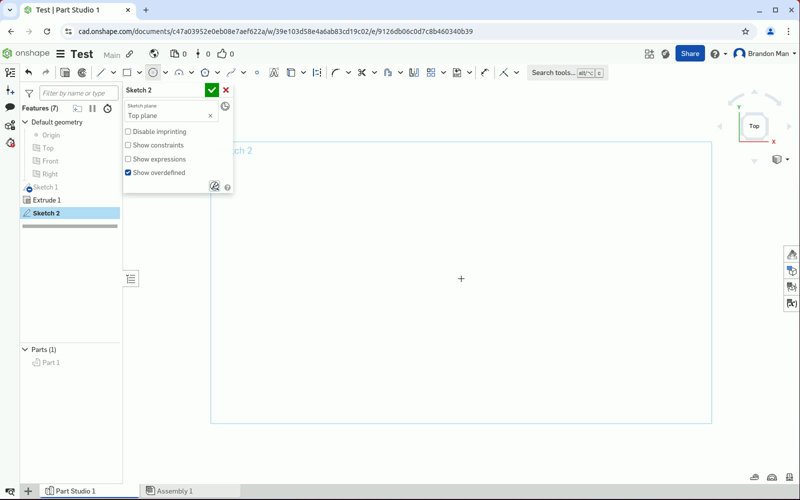
click(461, 278)
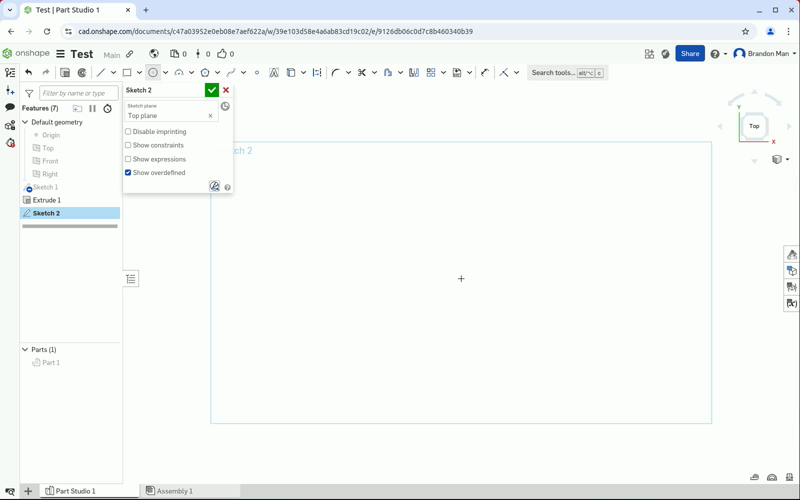
key_up(shift)
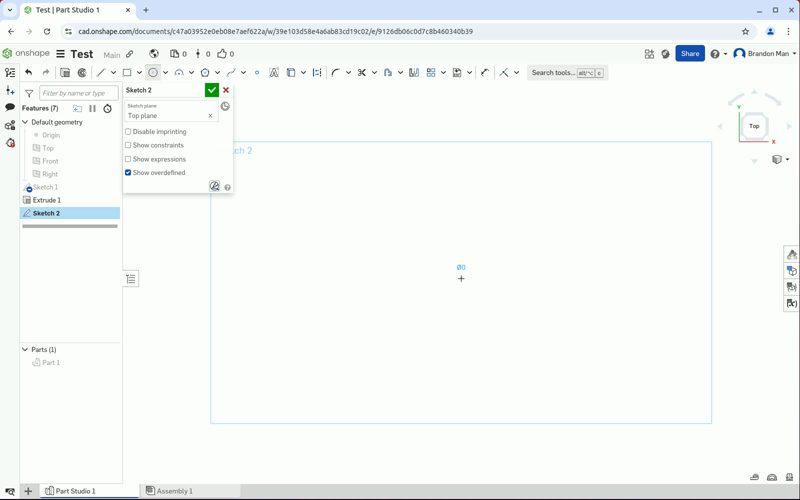
mouse_move(463, 278)
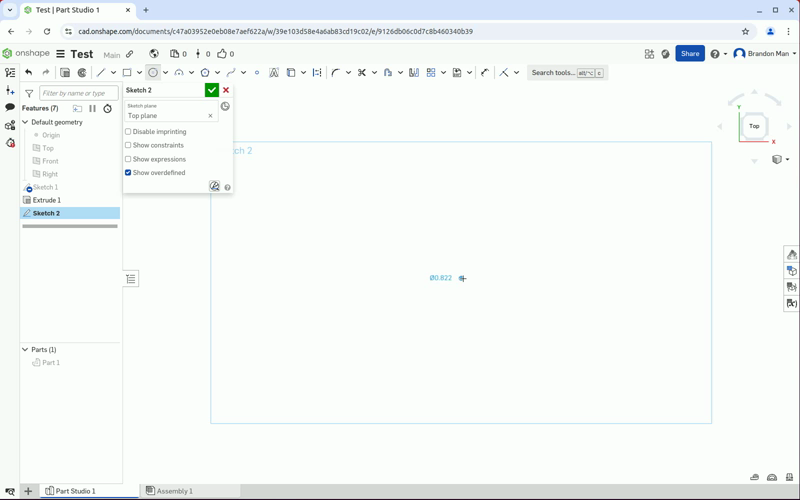
scroll(6)
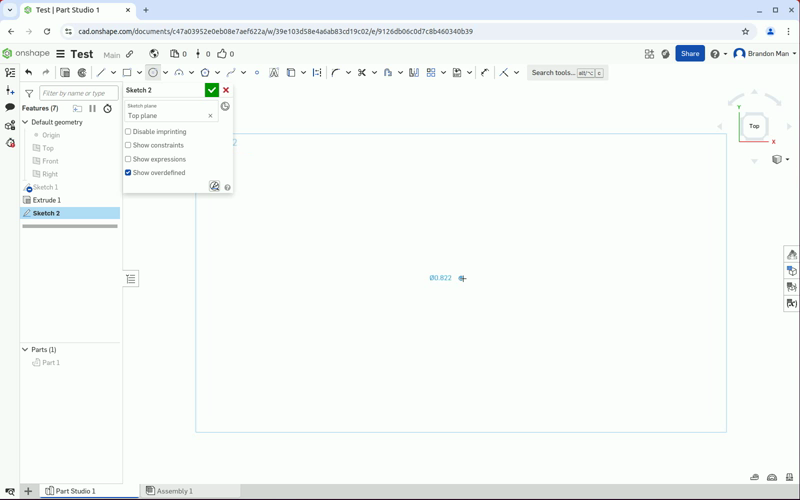
scroll(6)
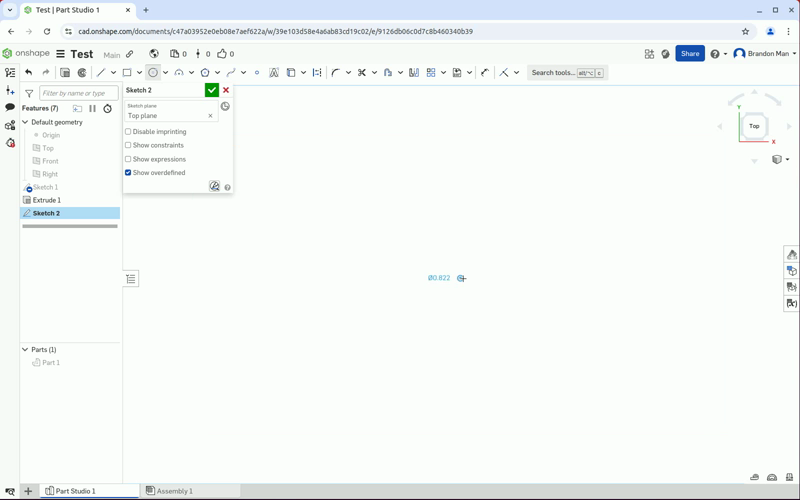
scroll(6)
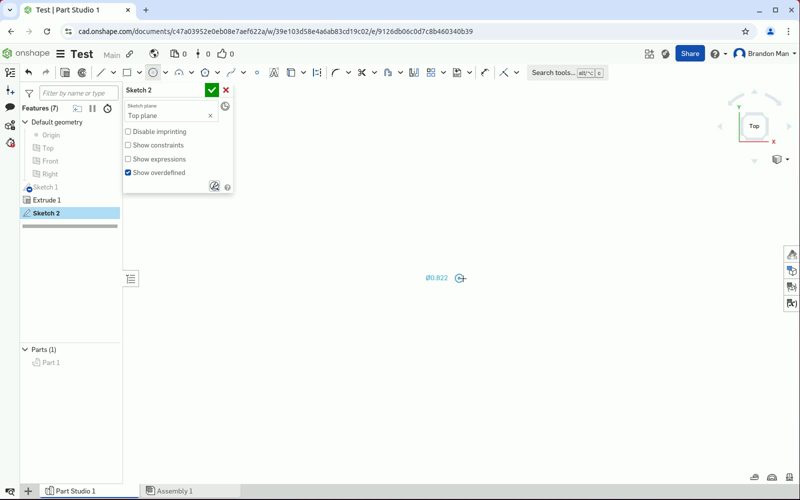
scroll(6)
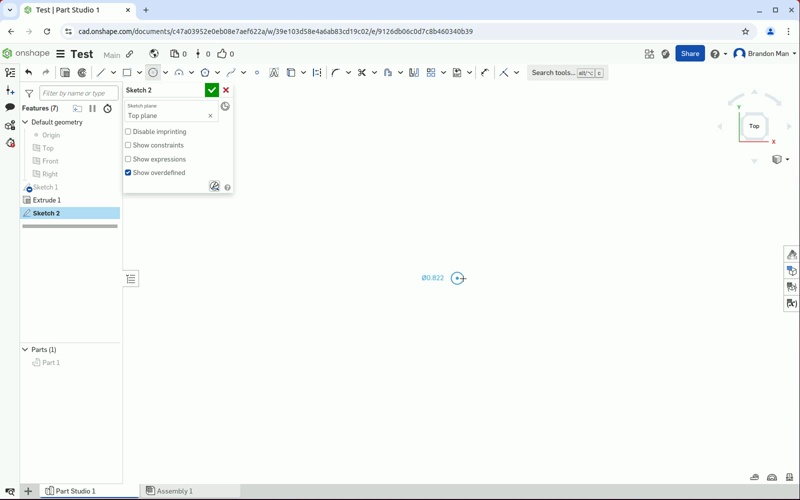
scroll(6)
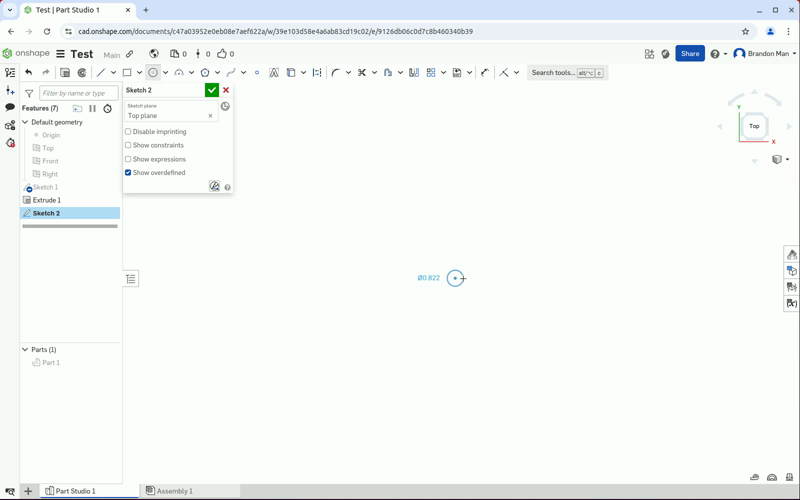
scroll(6)
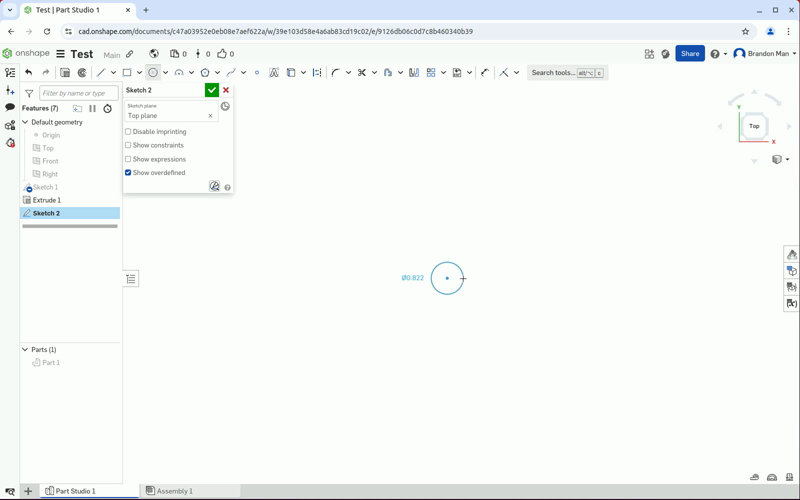
scroll(6)
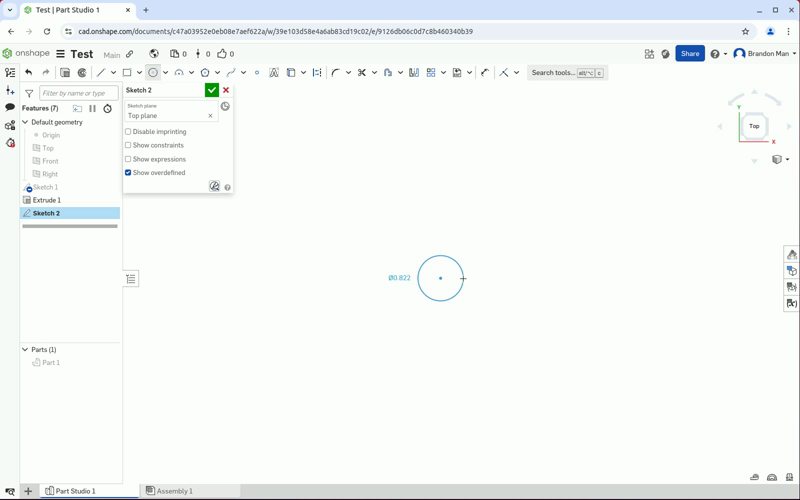
click(463, 278)
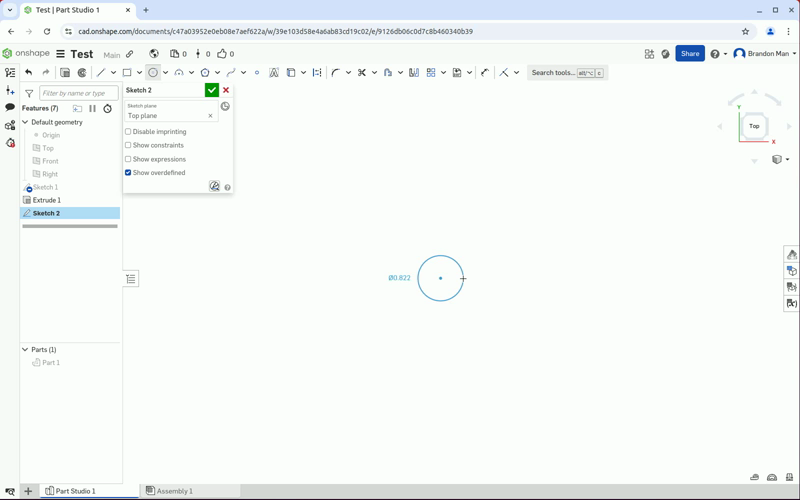
scroll(-6)
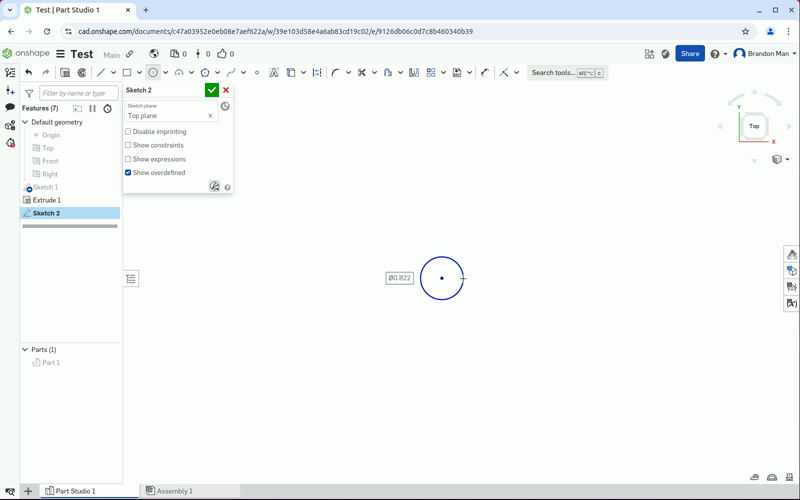
scroll(-6)
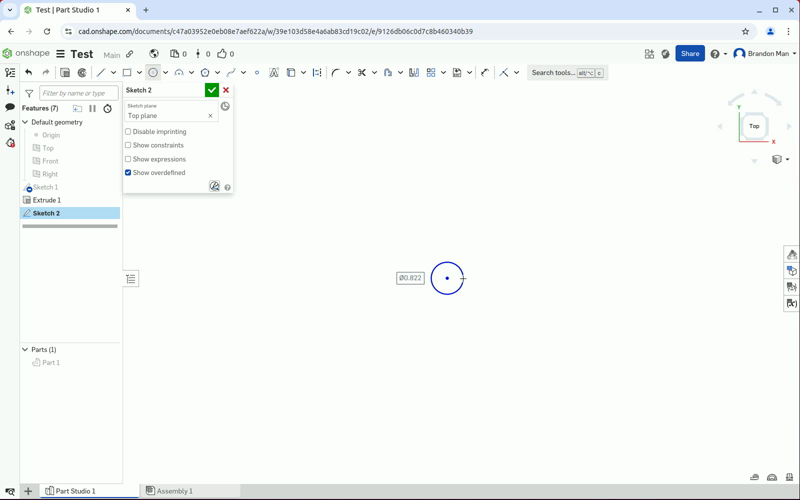
scroll(-6)
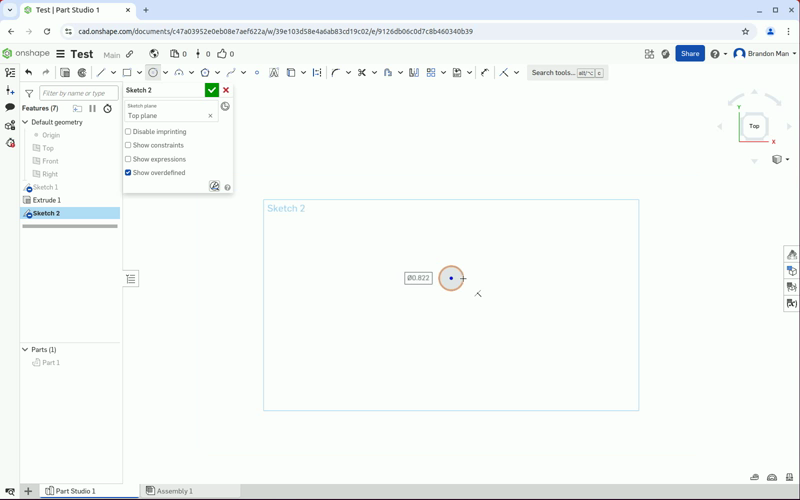
scroll(-6)
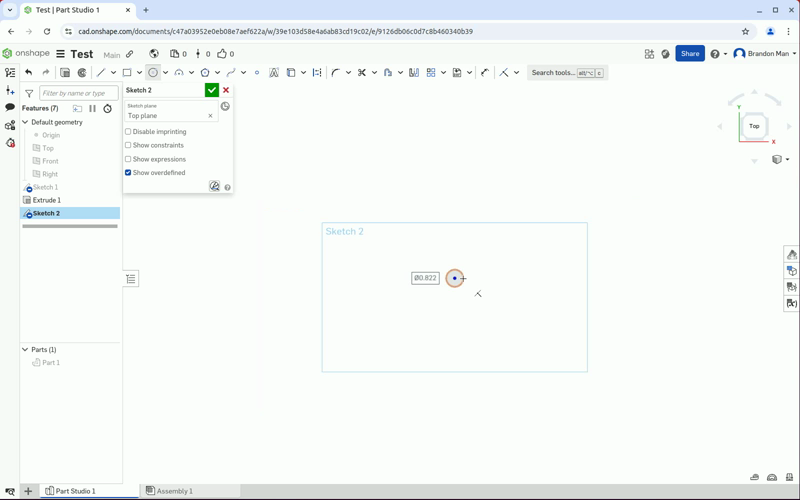
scroll(-6)
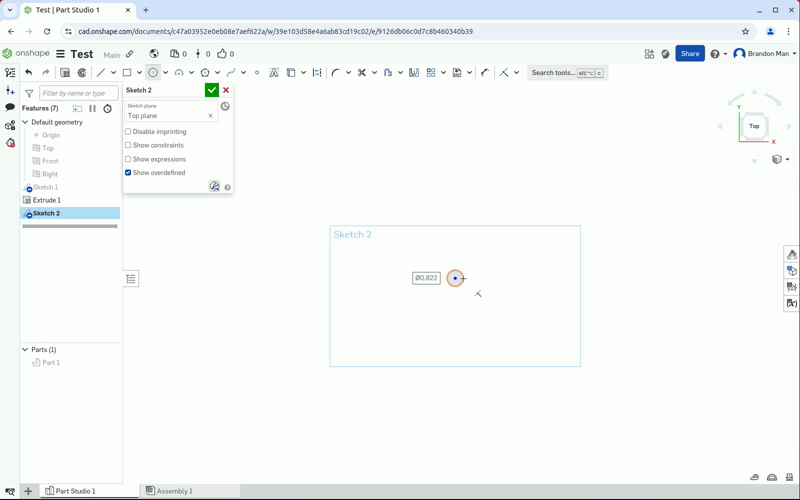
scroll(-6)
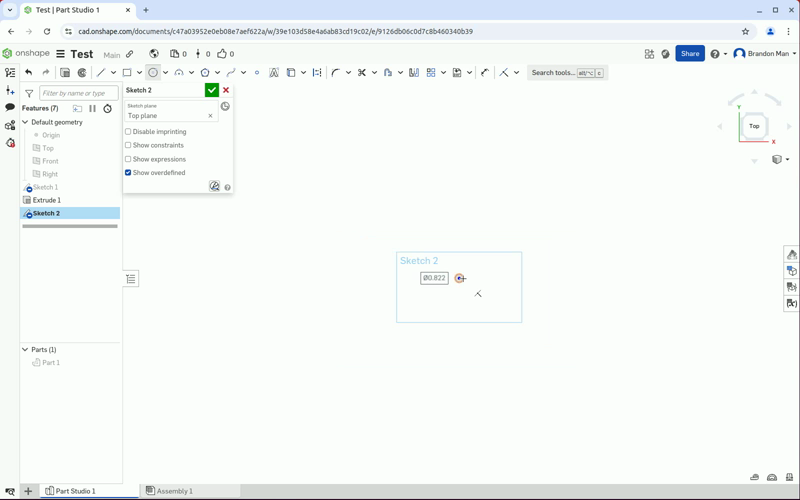
scroll(-6)
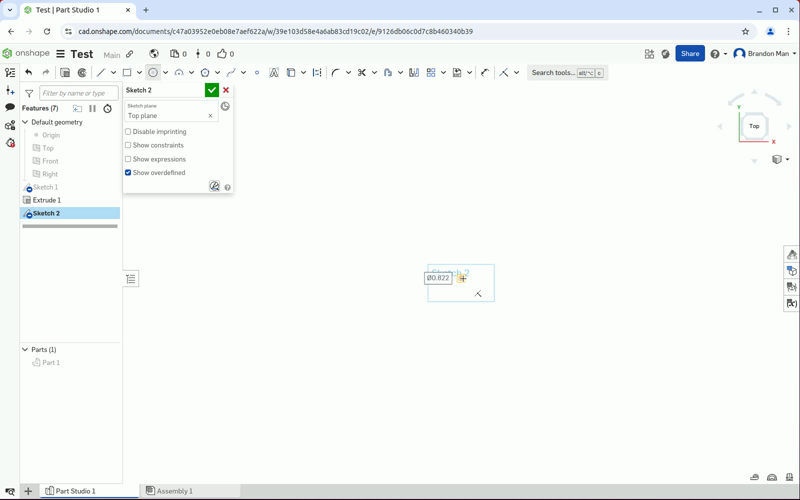
key(esc)
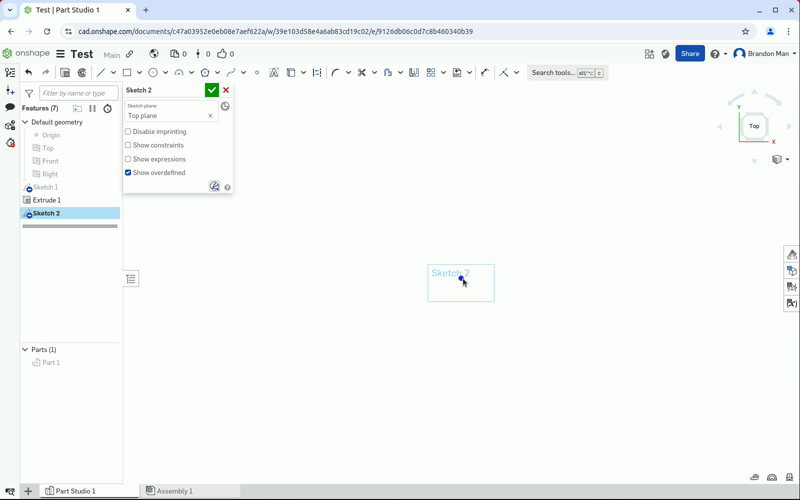
mouse_move(459, 278)
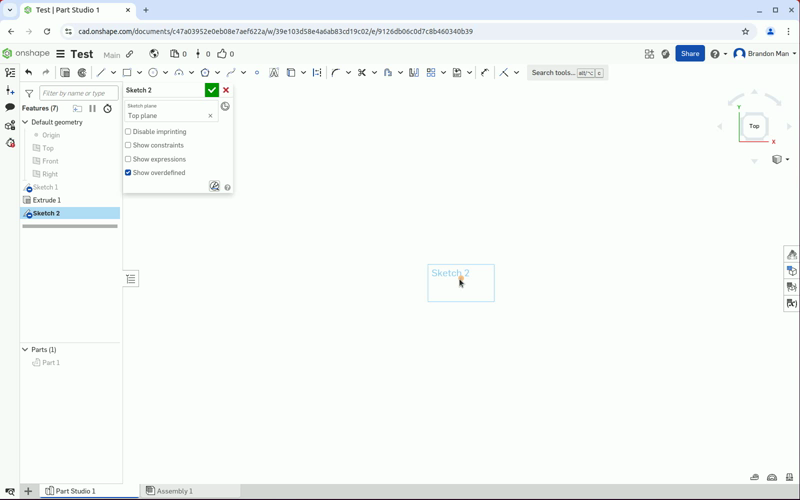
scroll(6)
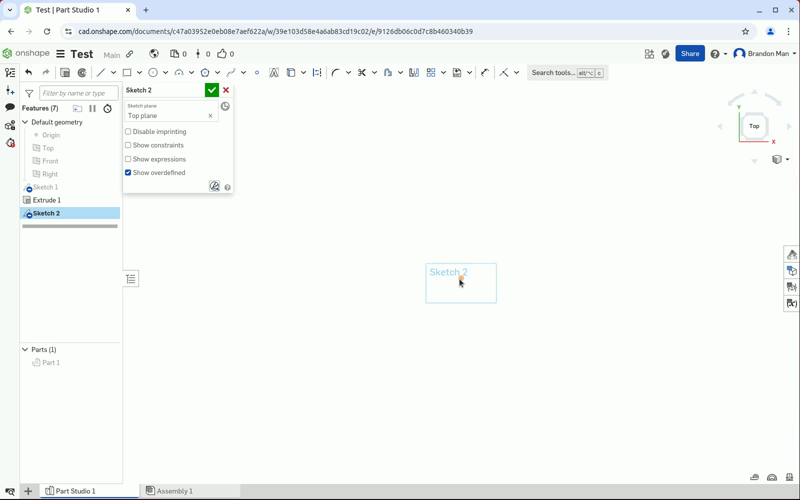
scroll(6)
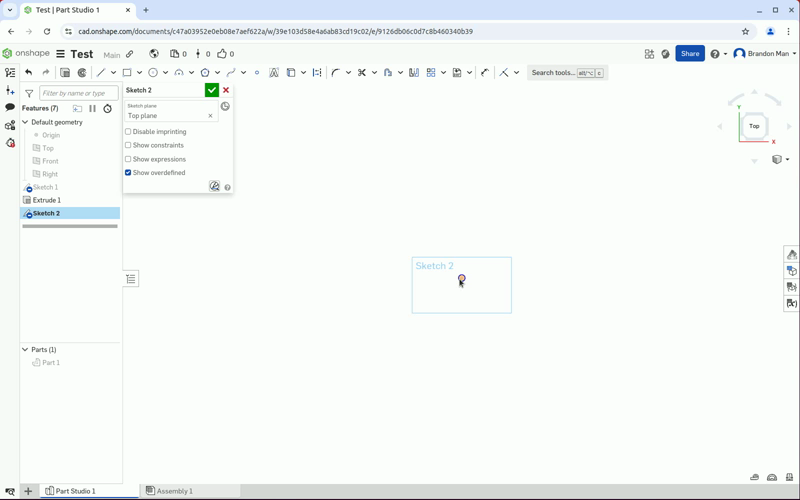
scroll(6)
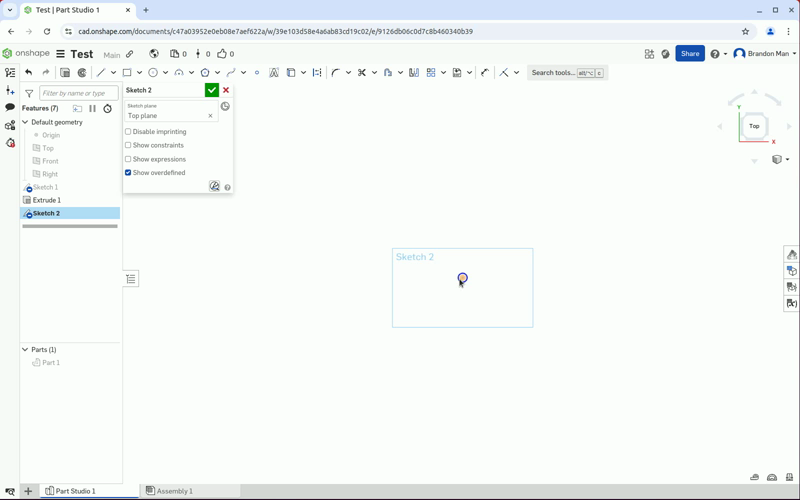
scroll(6)
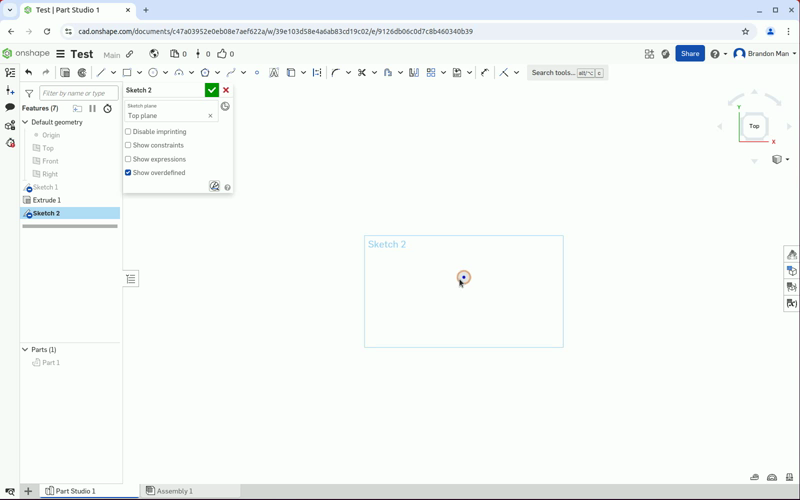
scroll(6)
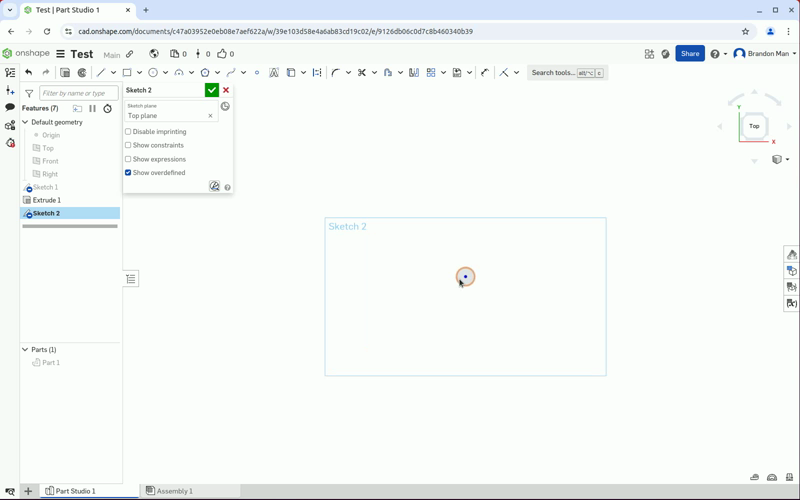
scroll(6)
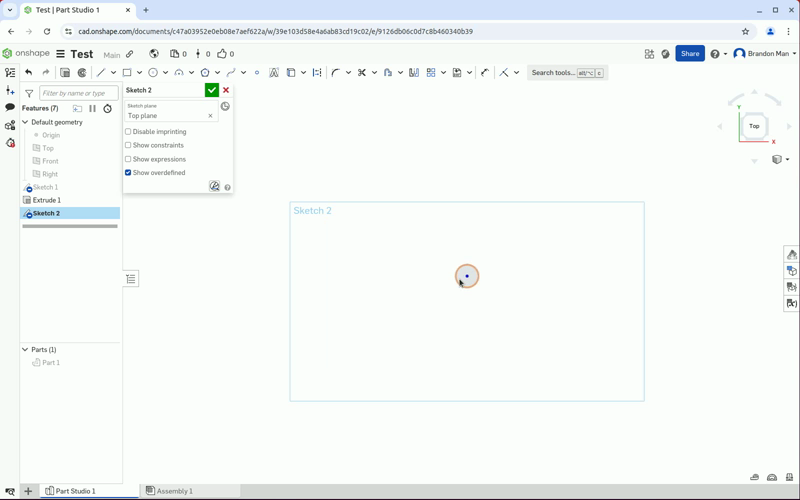
scroll(6)
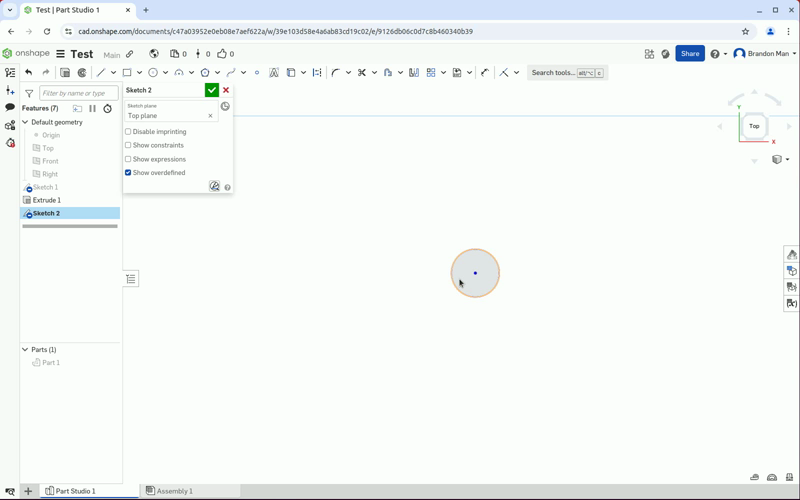
click(459, 278)
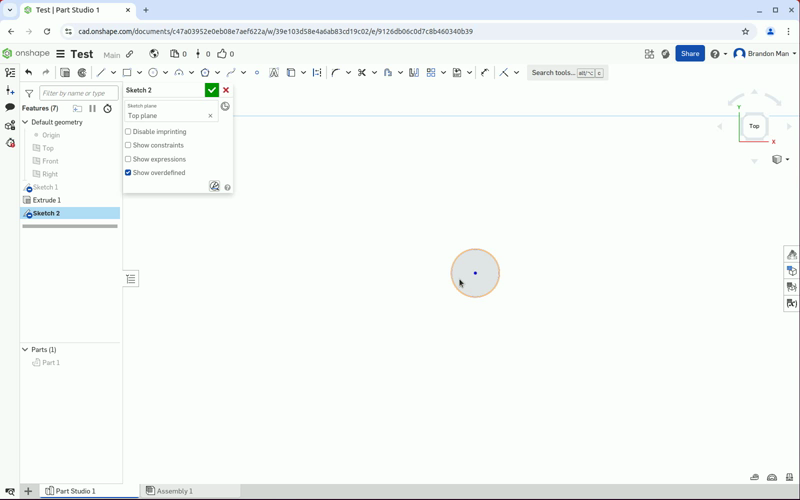
scroll(-6)
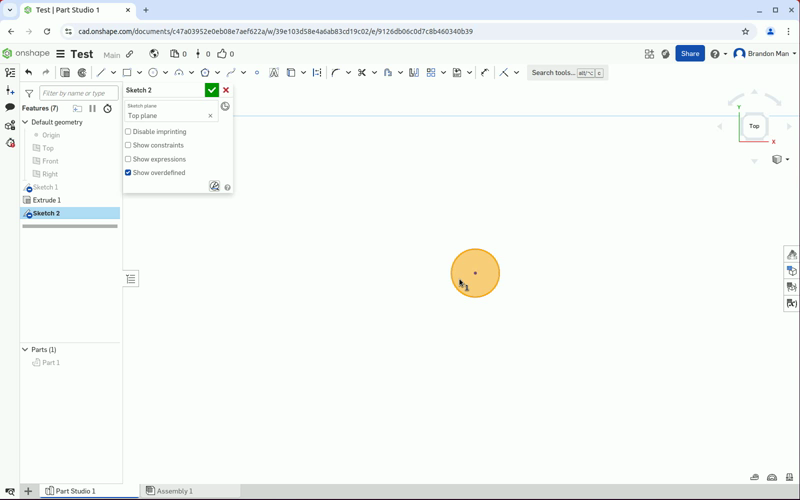
scroll(-6)
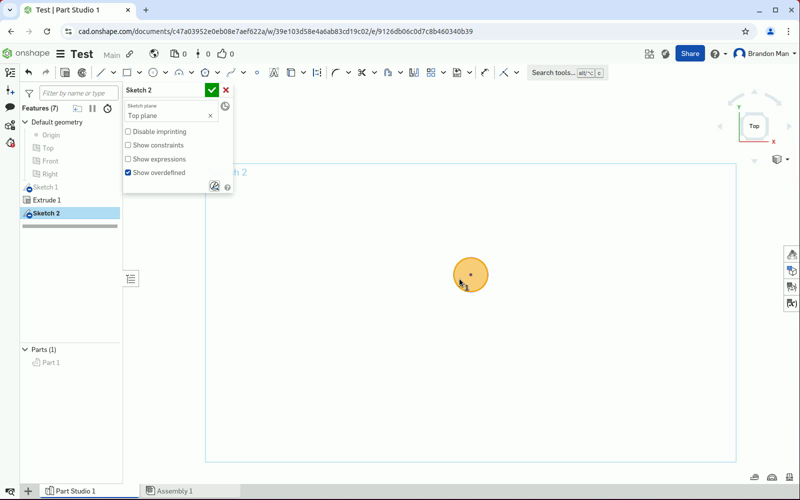
scroll(-6)
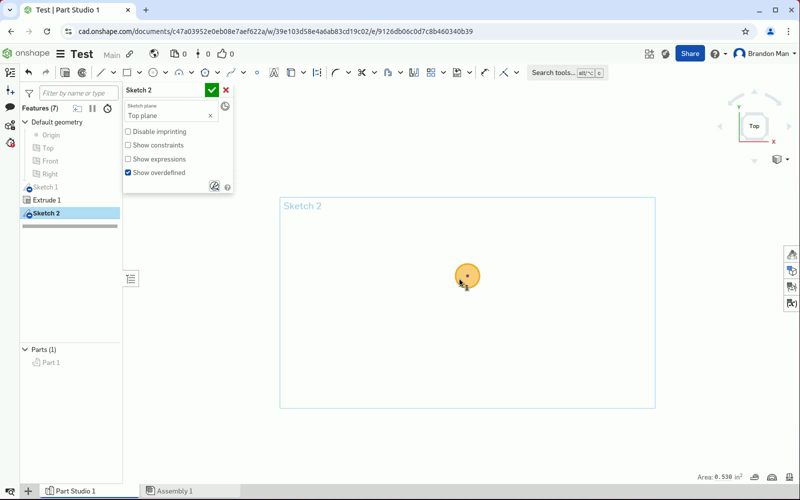
scroll(-6)
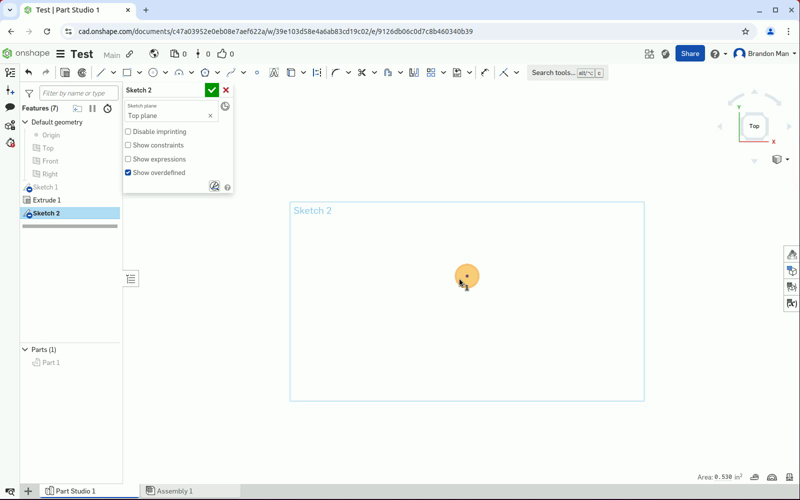
scroll(-6)
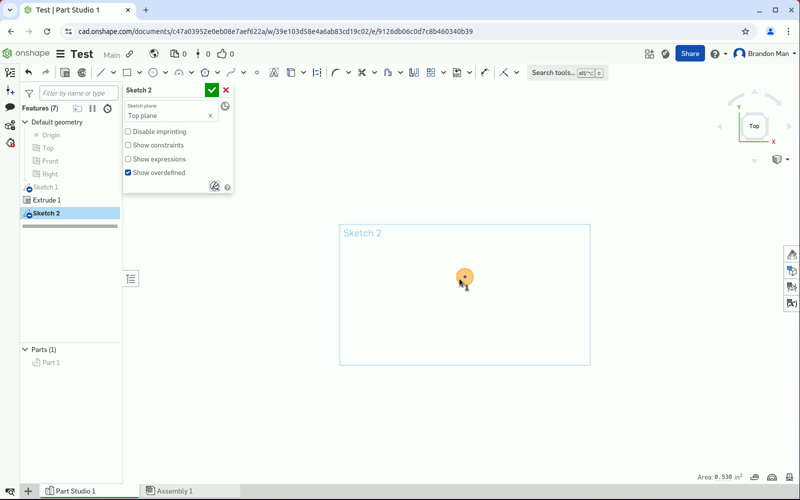
scroll(-6)
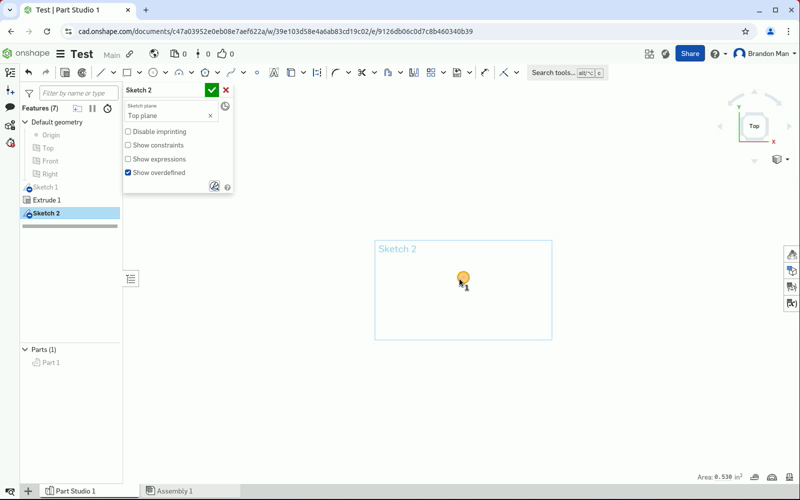
scroll(-6)
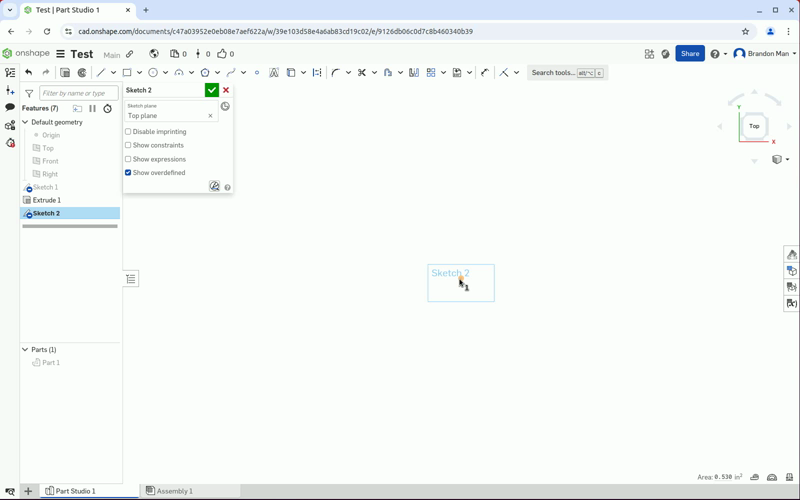
mouse_move(73, 352)
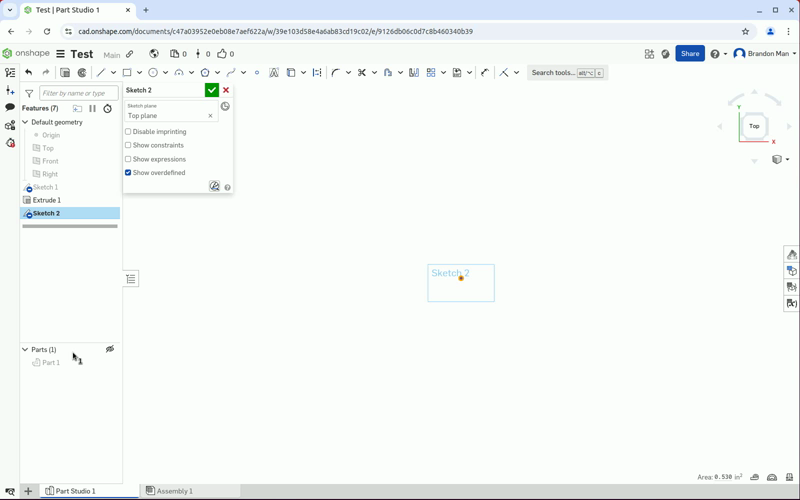
key(shift+y)
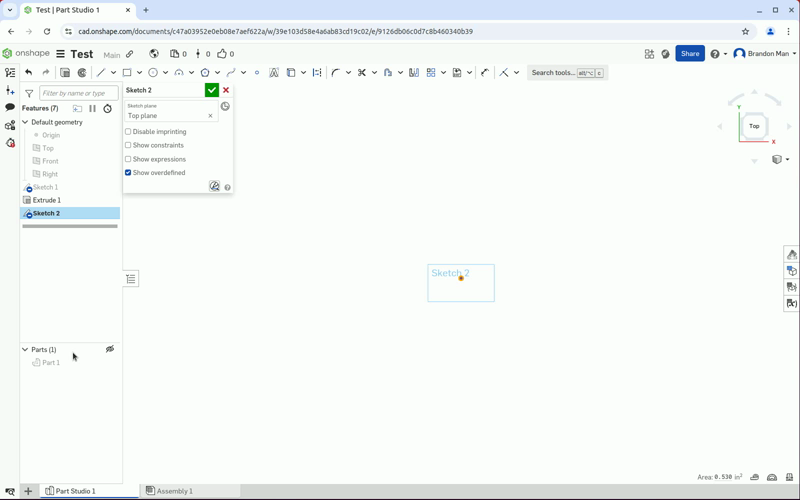
key(shift+e)
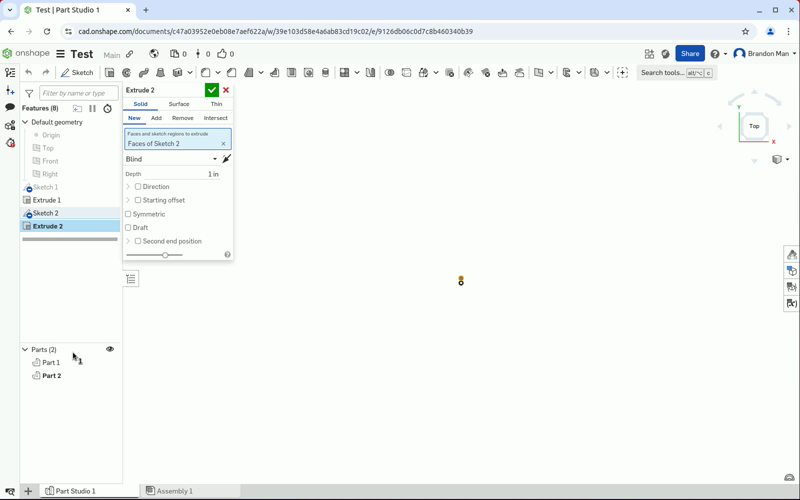
mouse_move(143, 106)
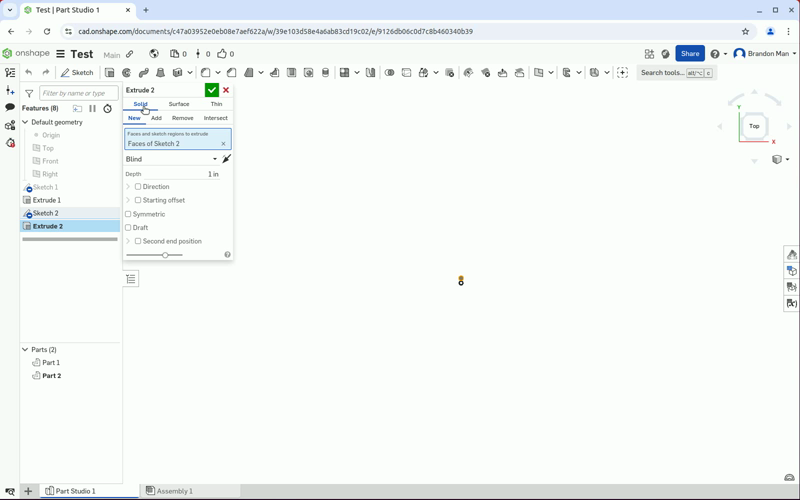
click(143, 106)
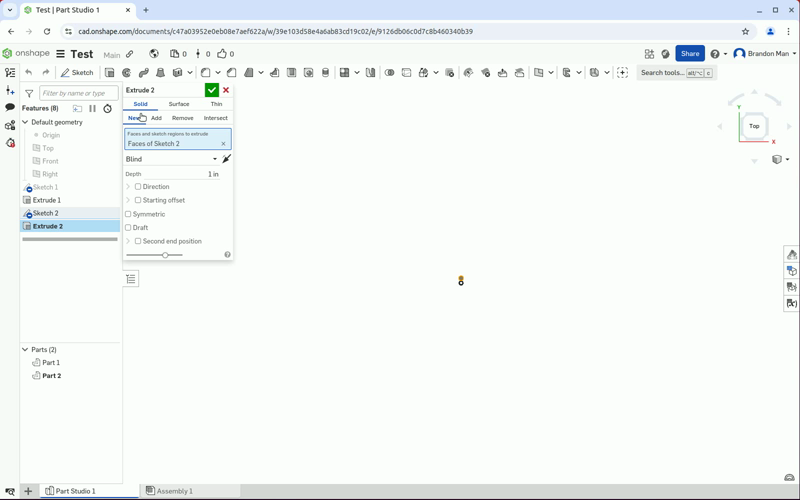
mouse_move(137, 120)
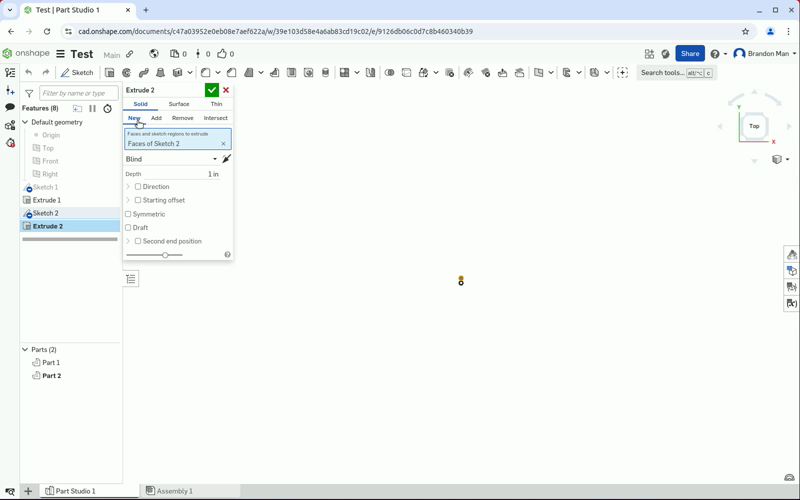
click(137, 120)
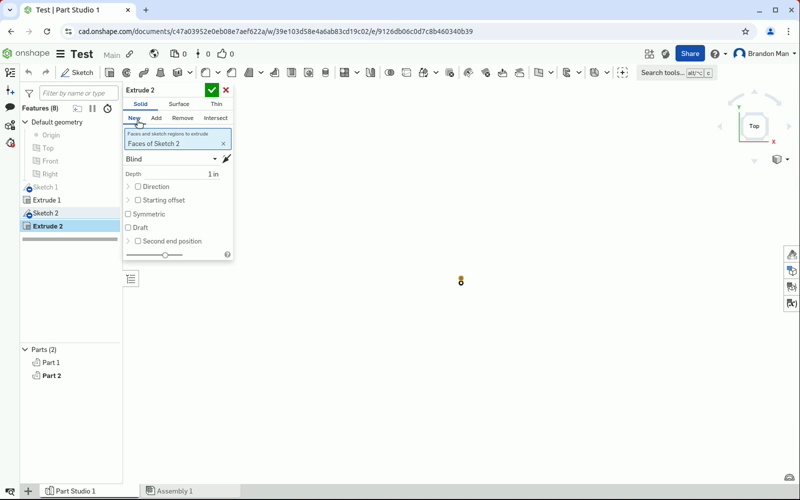
key(tab, 4)
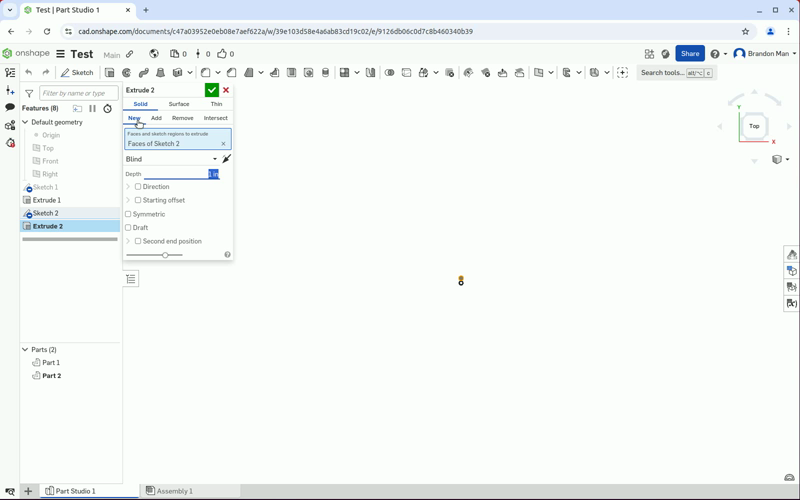
text(21.905)
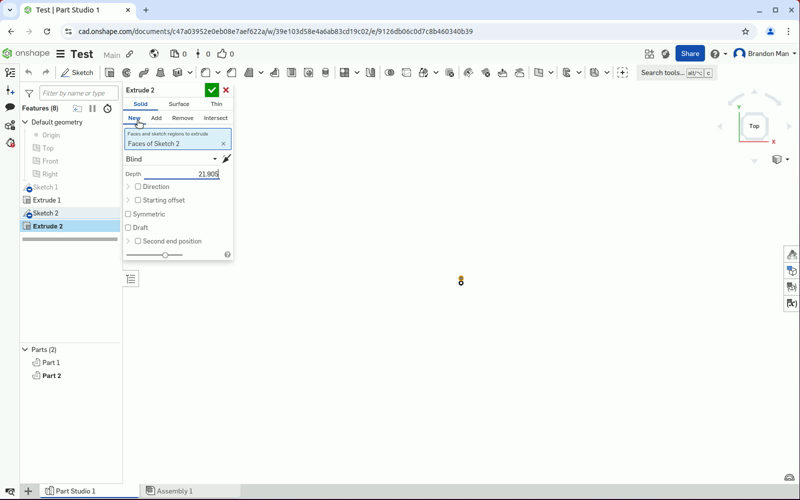
key(enter)
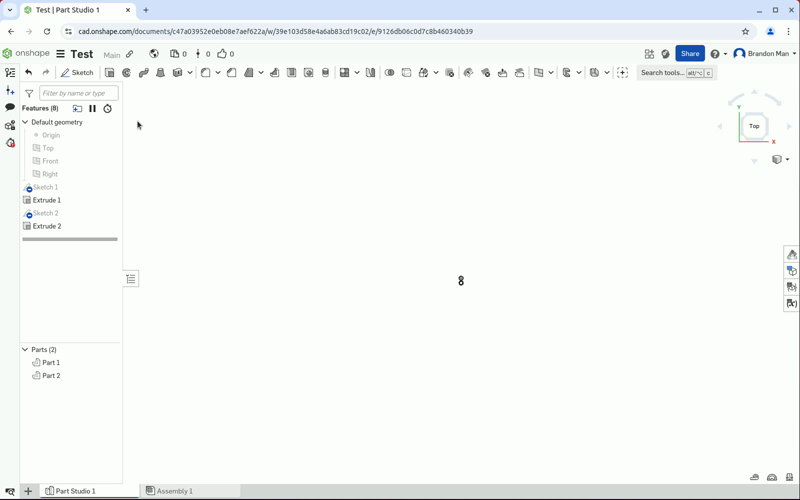
key(shift+h)
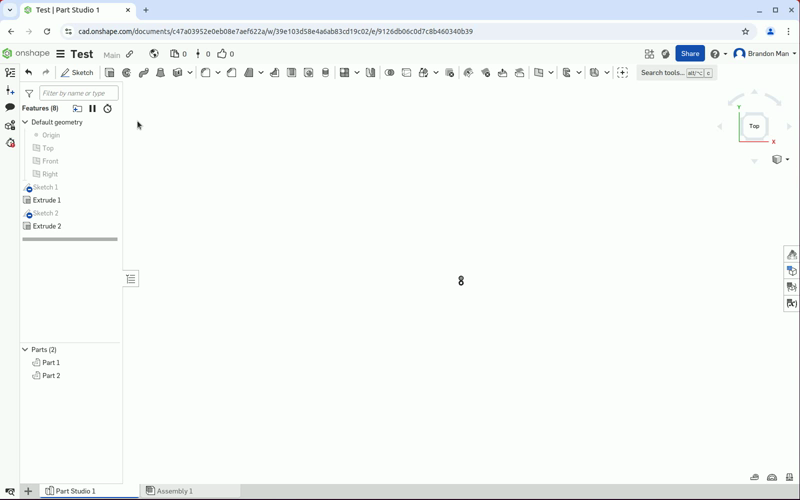
key(shift+h)
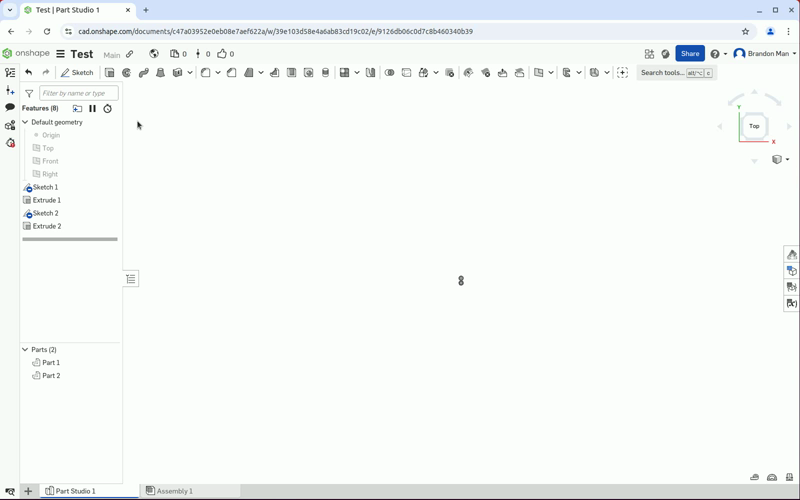
key(shift+7)
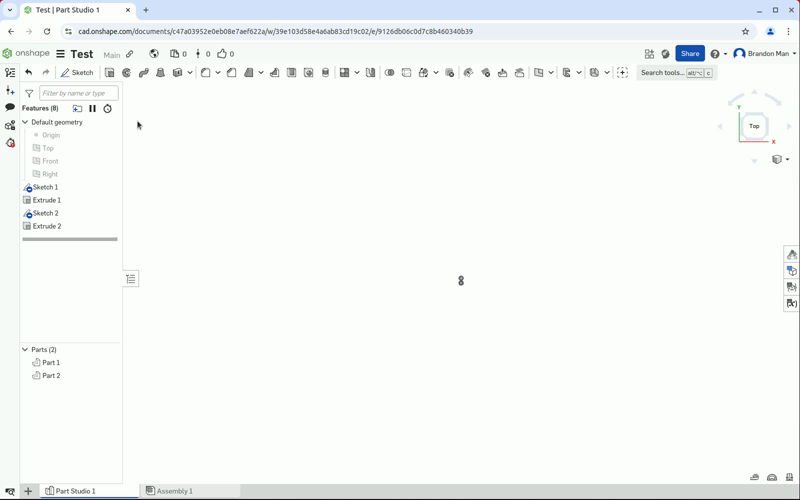
key(up, 3)
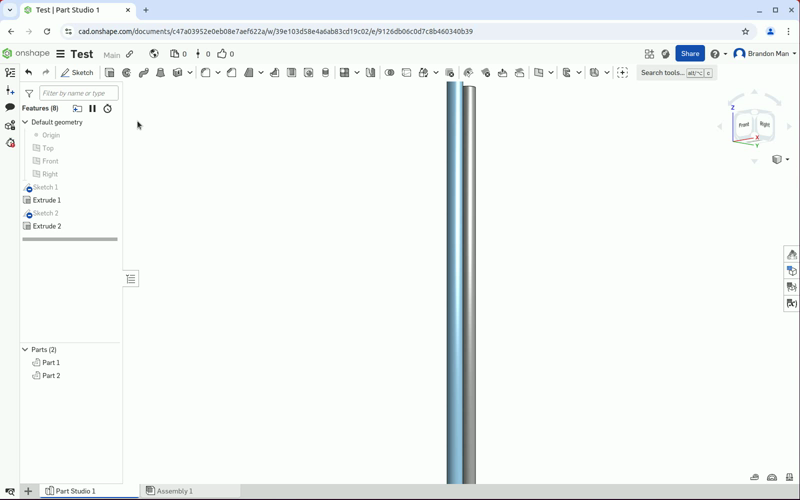
key(left, 3)
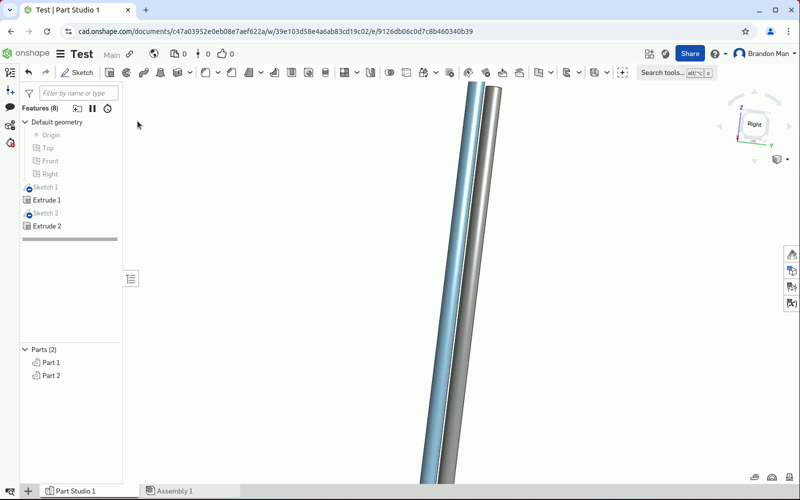
key(right, 3)
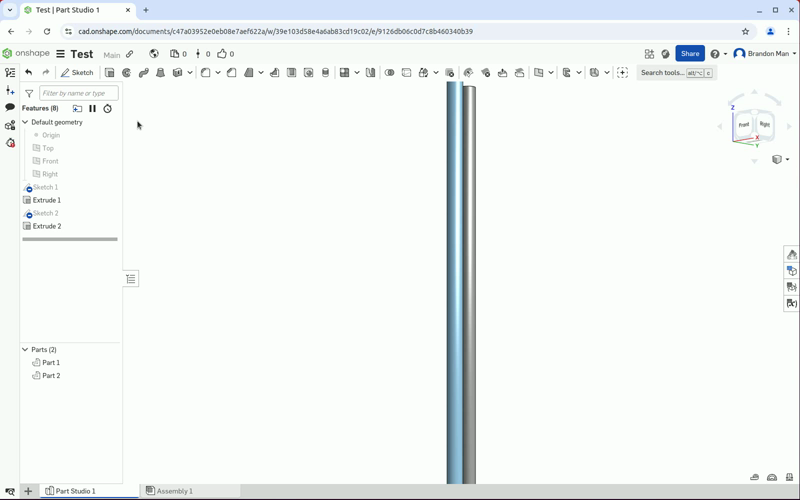
key(down, 3)
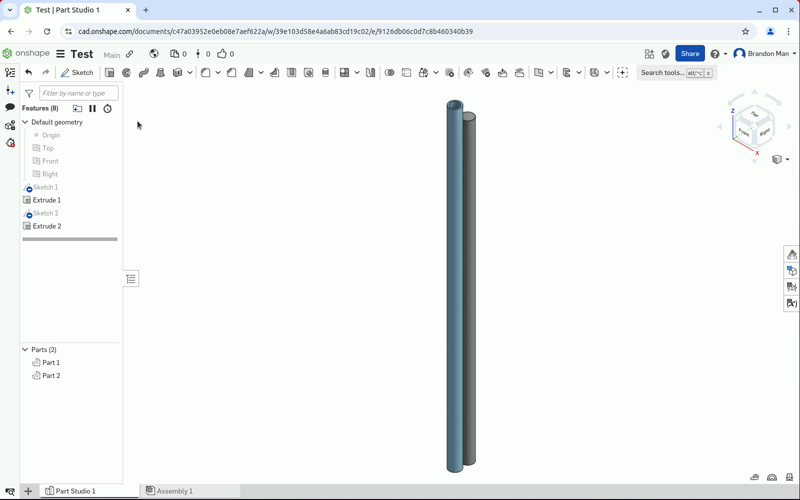
mouse_move(73, 189)
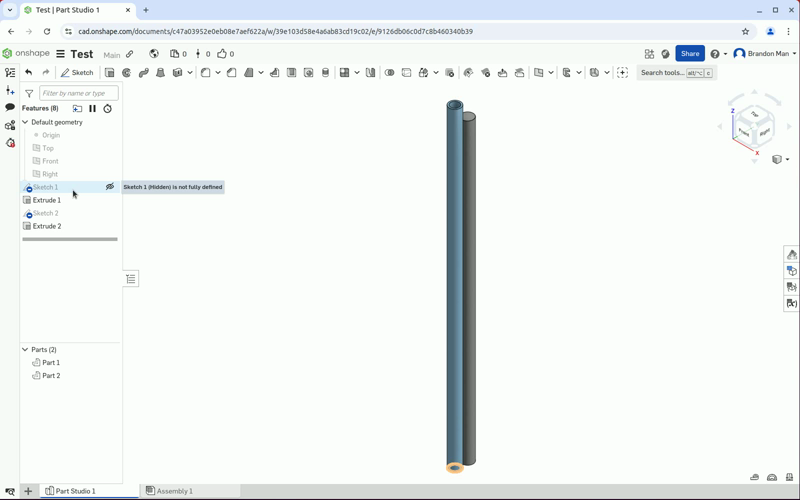
click(73, 189)